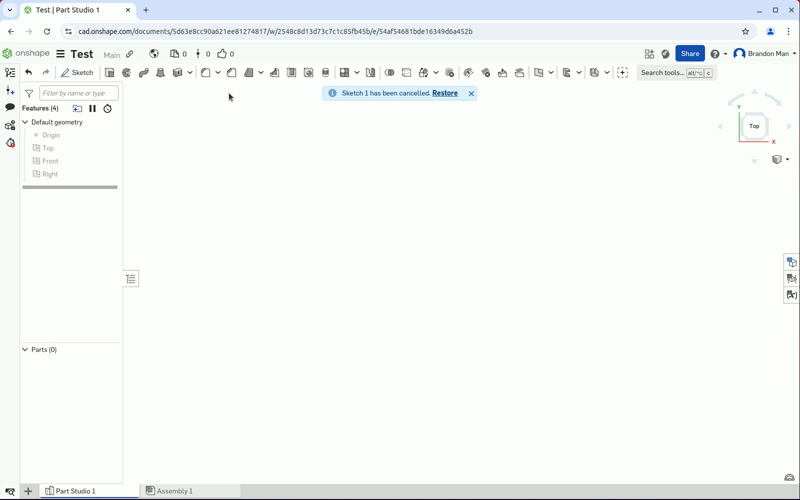
key(shift+h)
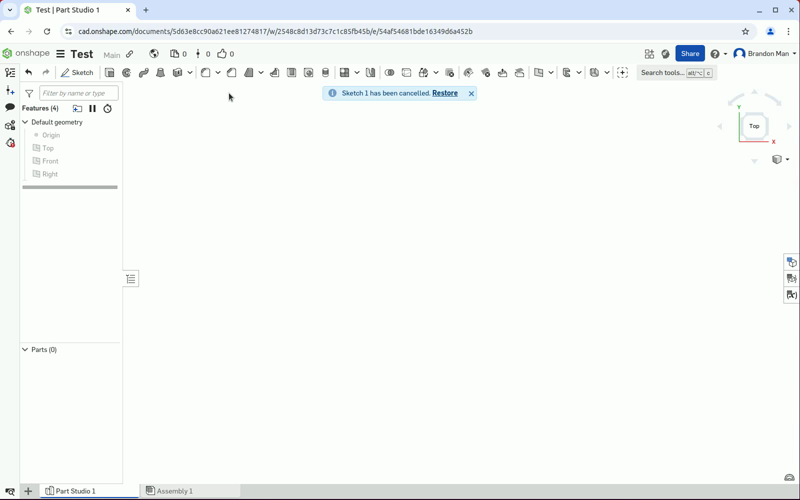
key(shift+s)
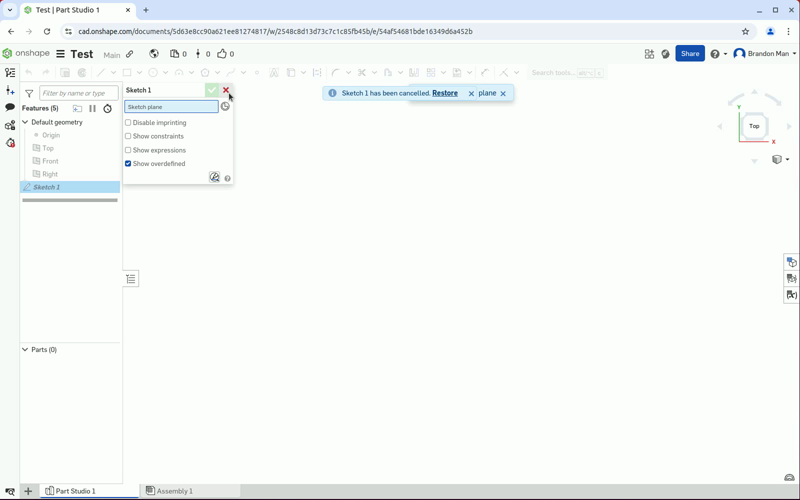
mouse_move(73, 150)
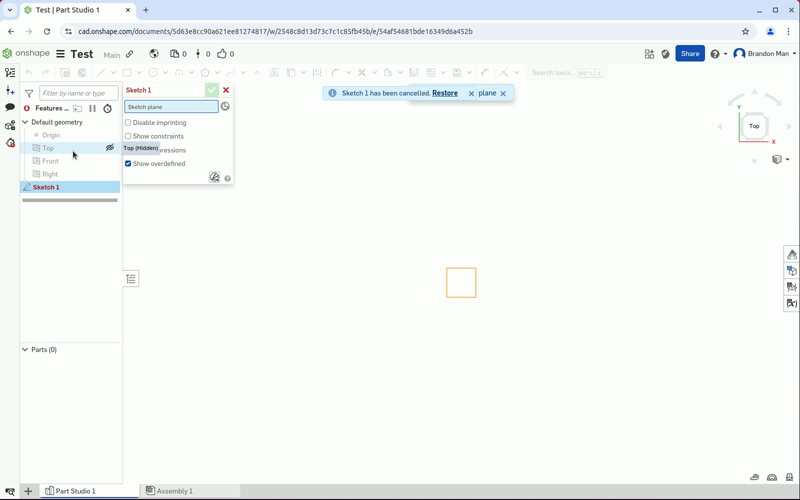
click(73, 150)
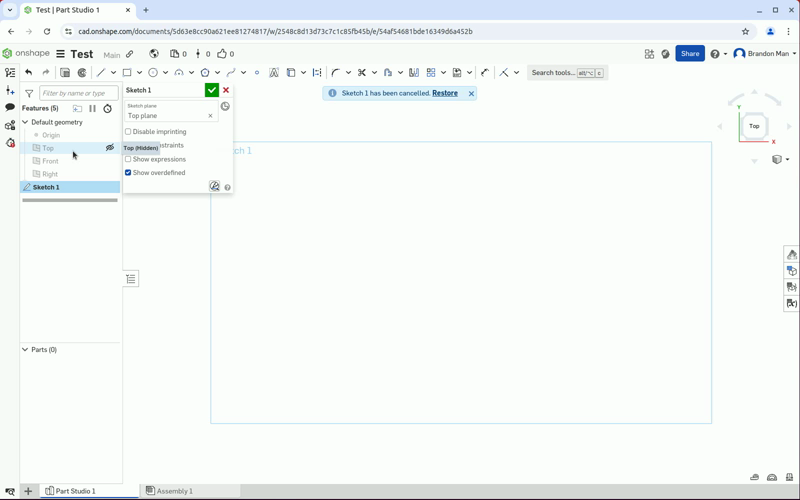
mouse_move(73, 352)
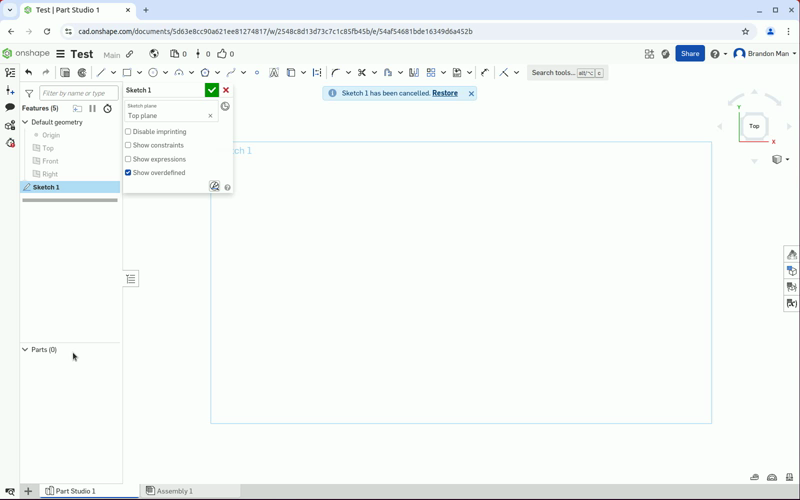
key(y)
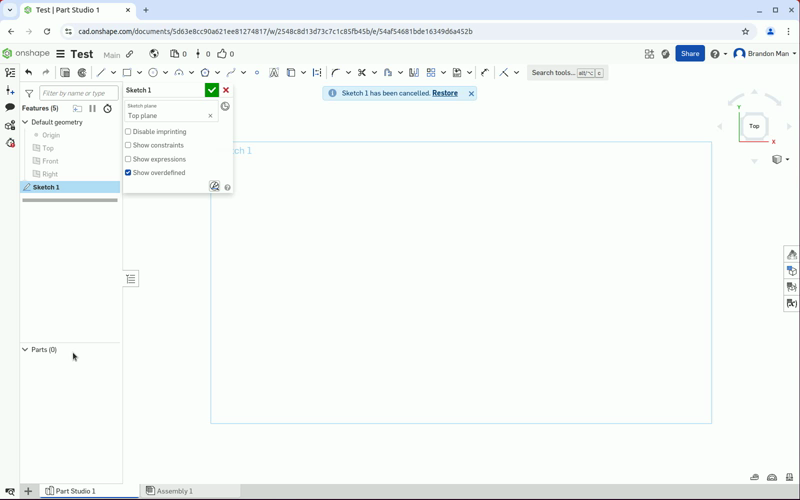
key(l)
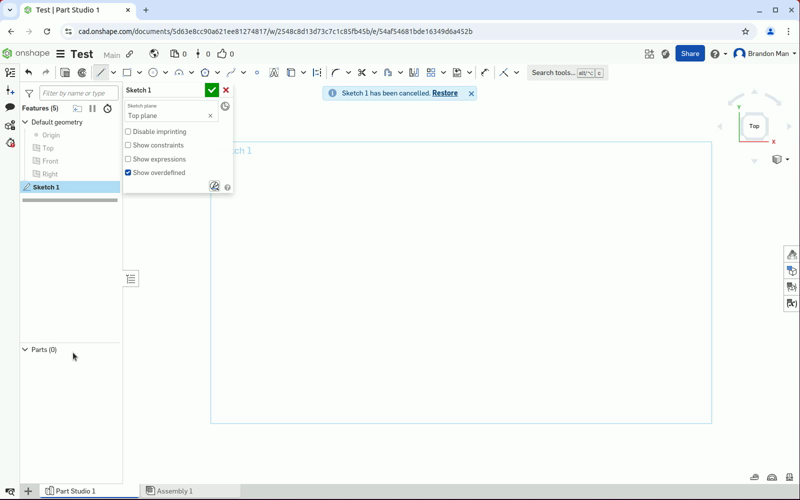
key_down(shift)
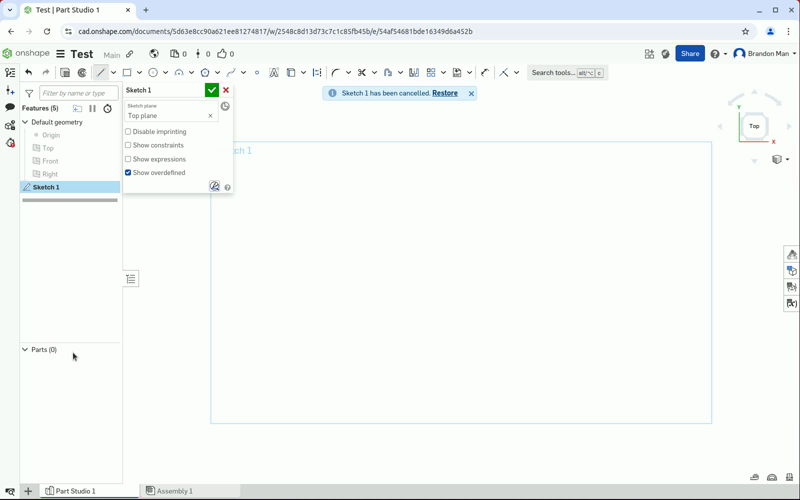
mouse_move(460, 282)
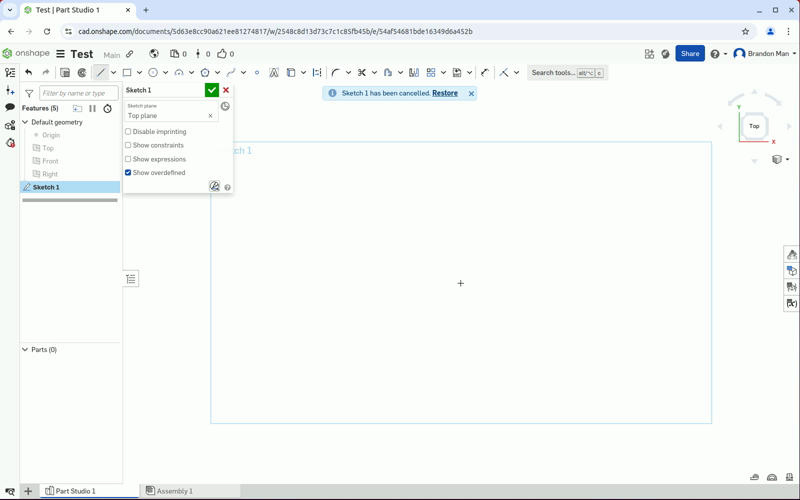
click(460, 282)
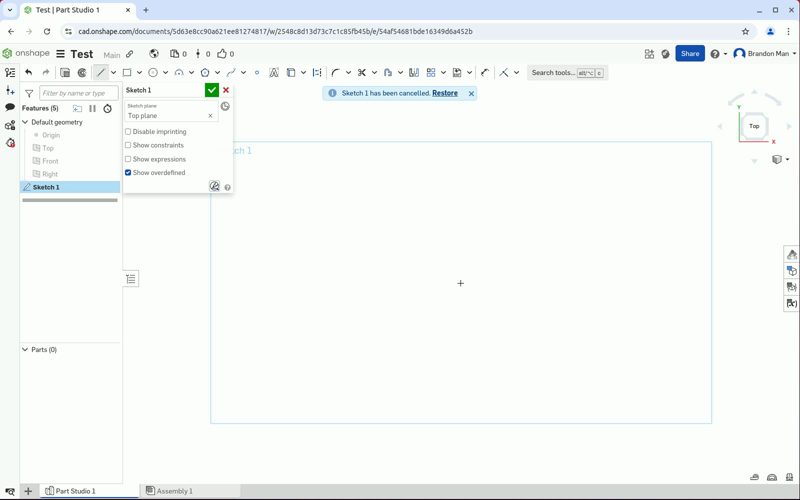
key_up(shift)
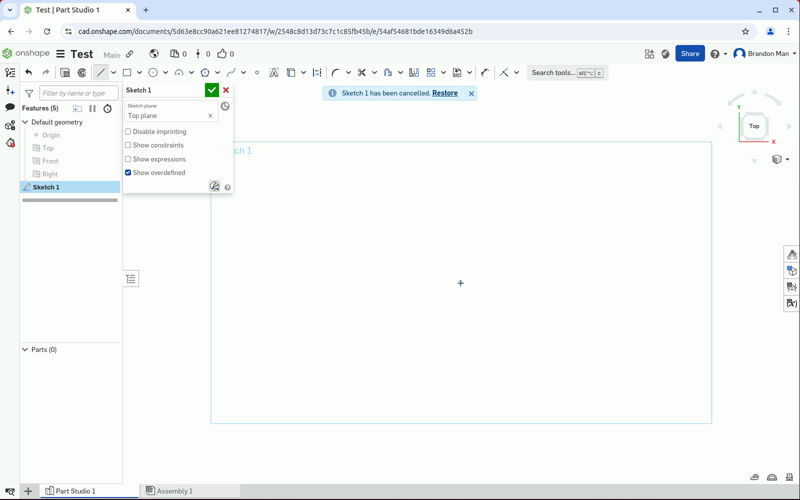
key_down(shift)
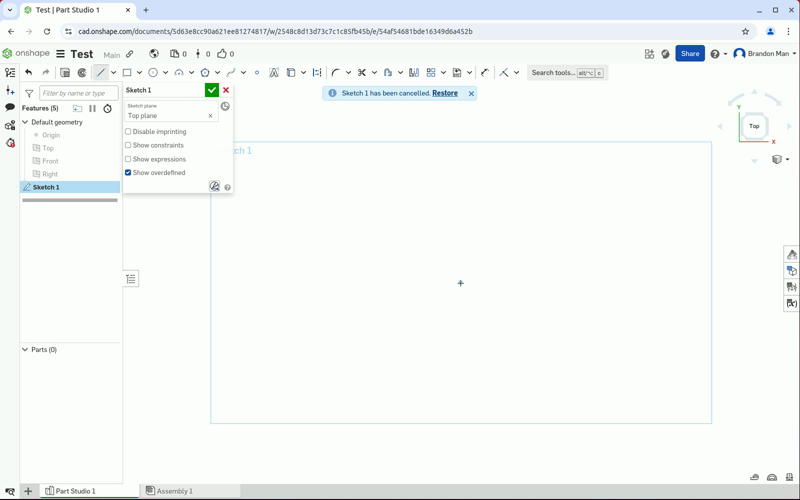
mouse_move(490, 282)
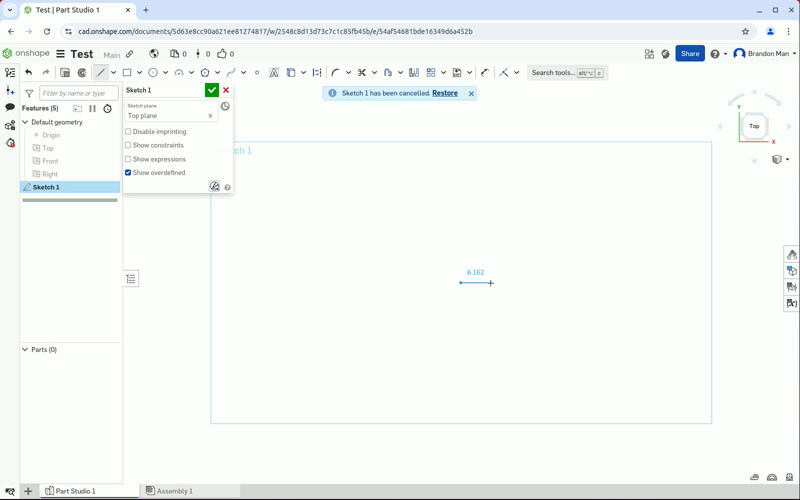
mouse_move(517, 282)
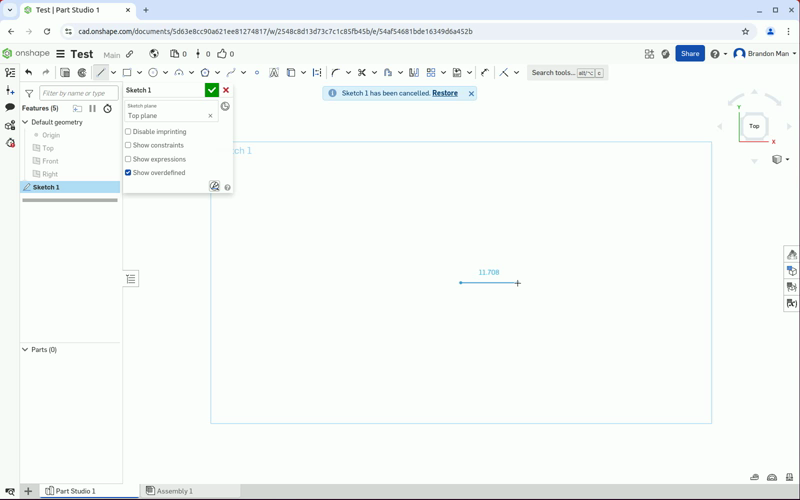
click(517, 282)
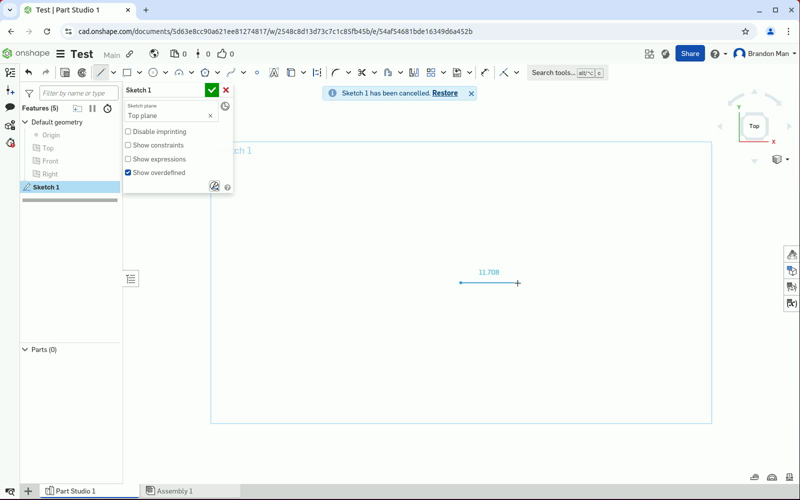
key_up(shift)
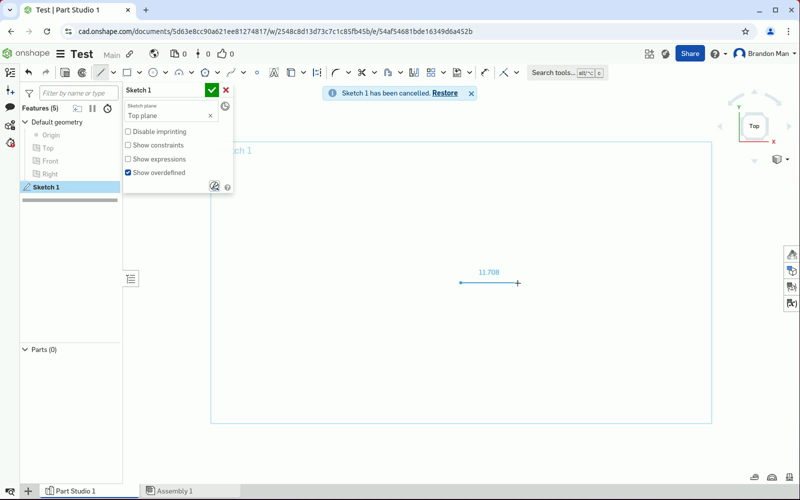
key_down(shift)
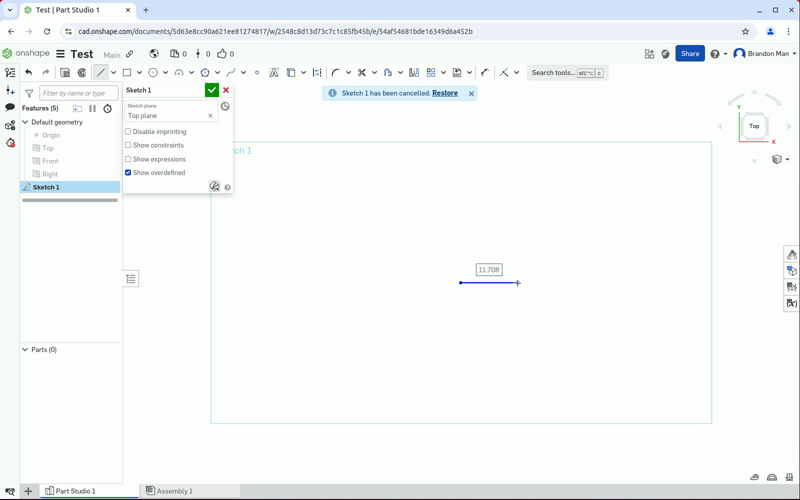
mouse_move(547, 282)
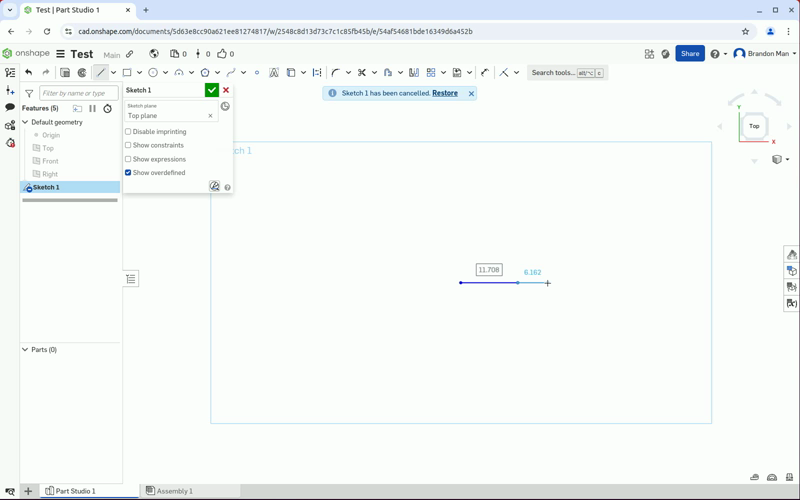
mouse_move(517, 245)
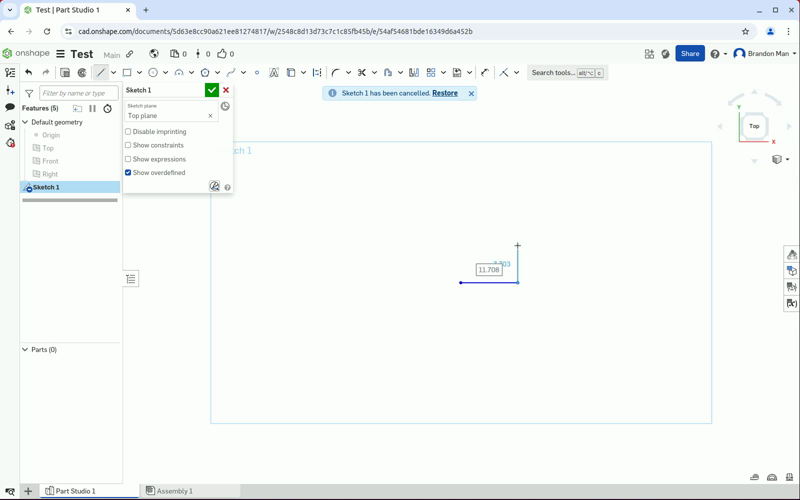
click(517, 245)
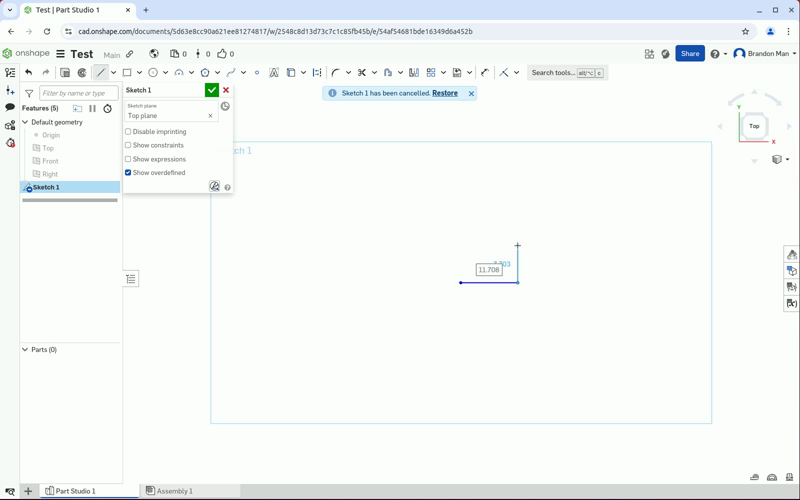
key_up(shift)
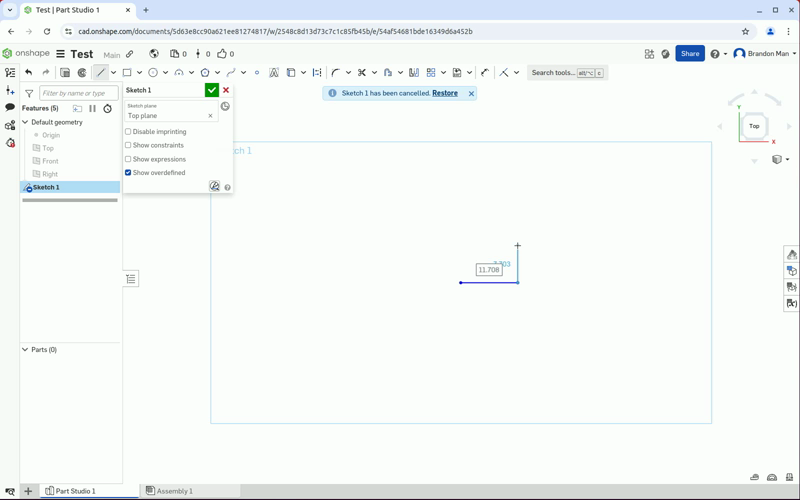
key_down(shift)
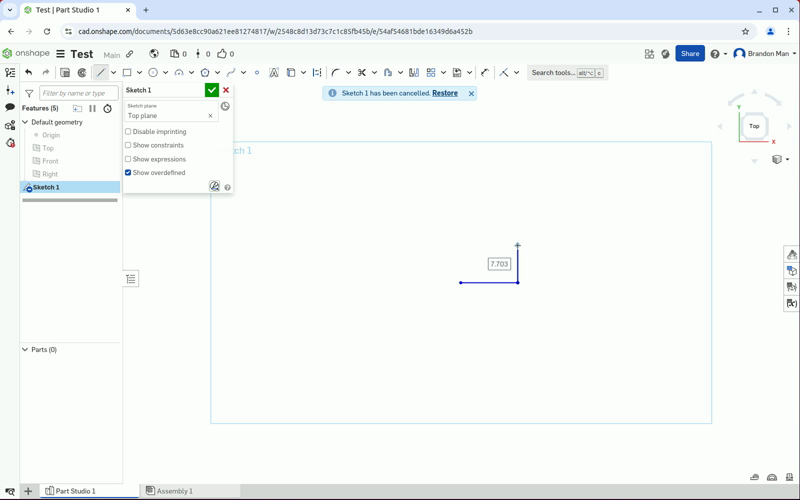
mouse_move(547, 245)
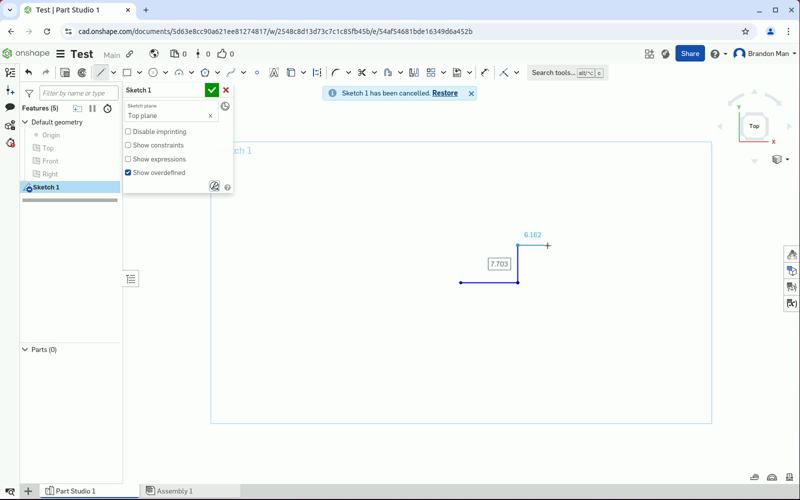
mouse_move(573, 245)
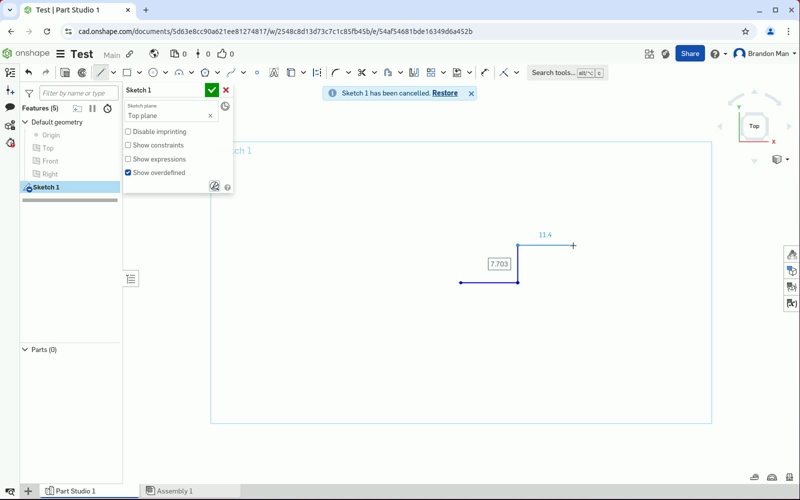
click(573, 245)
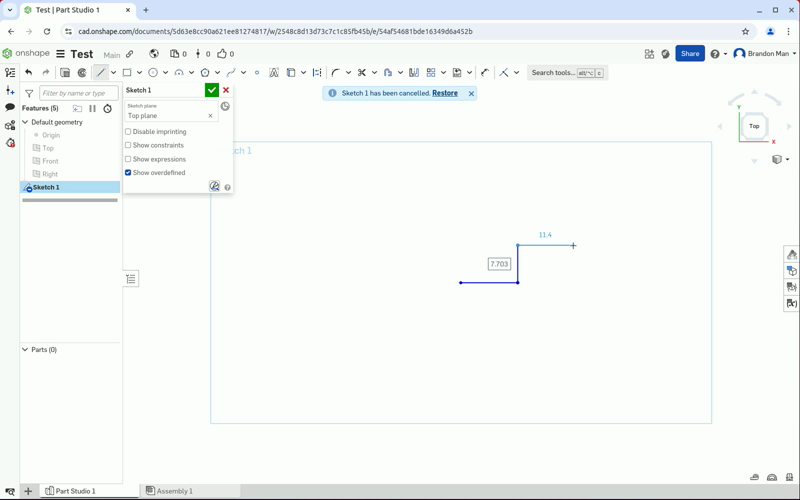
key_up(shift)
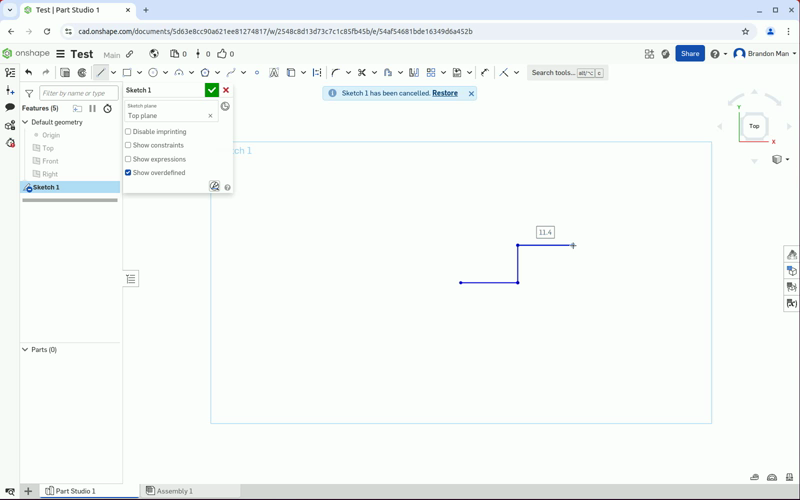
key_down(shift)
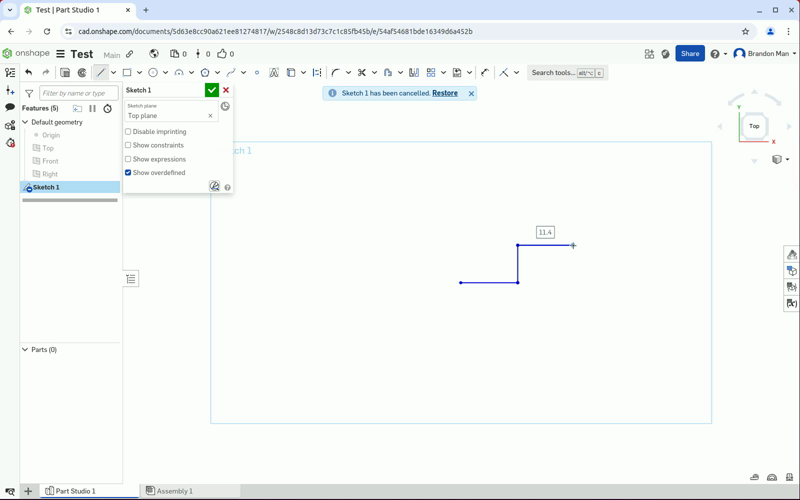
mouse_move(589, 245)
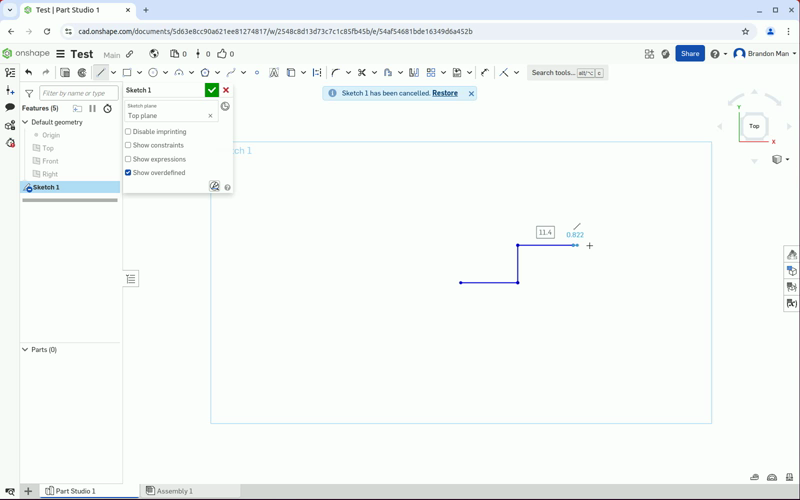
mouse_move(573, 208)
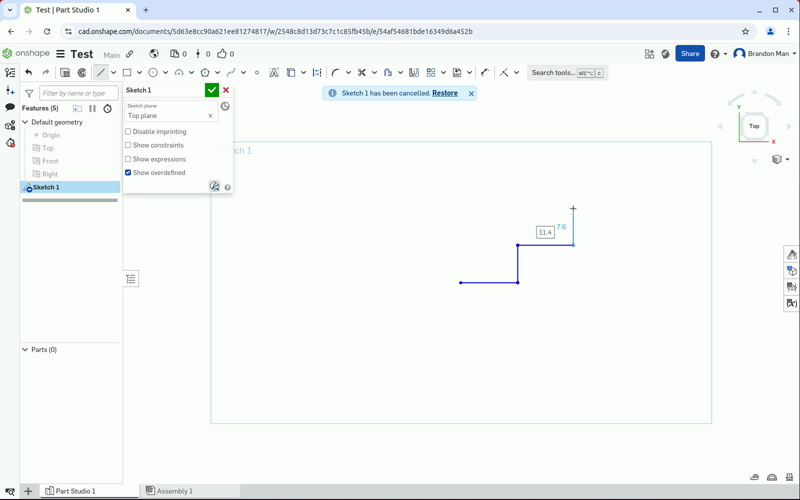
click(573, 208)
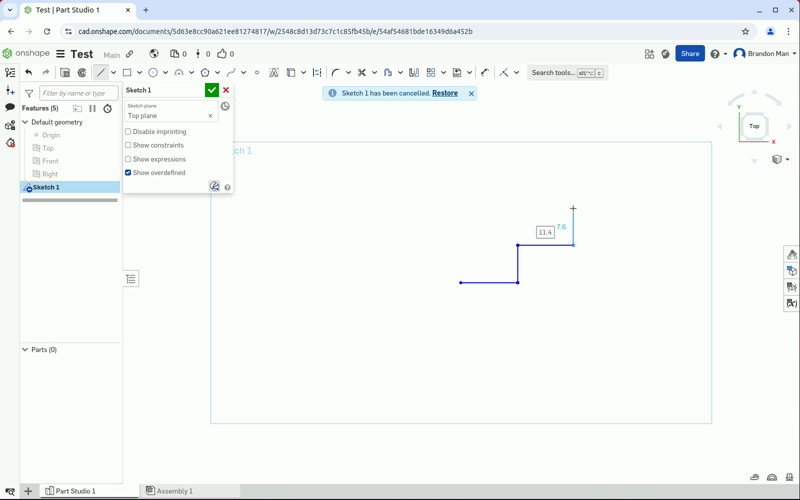
key_up(shift)
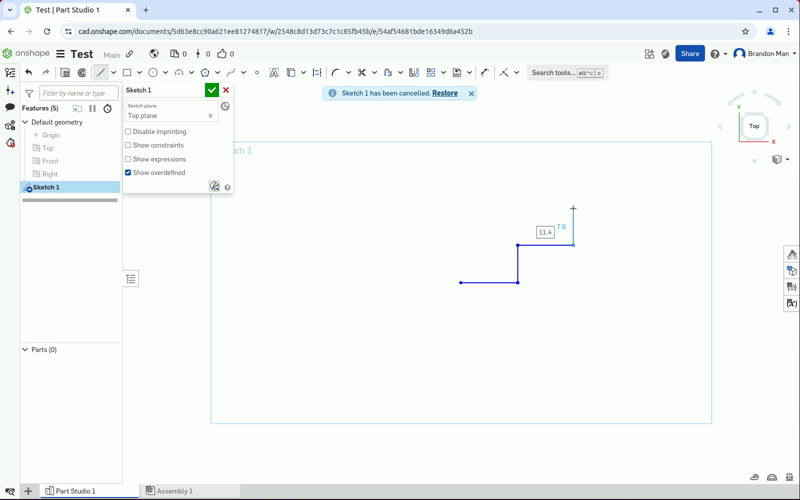
key_down(shift)
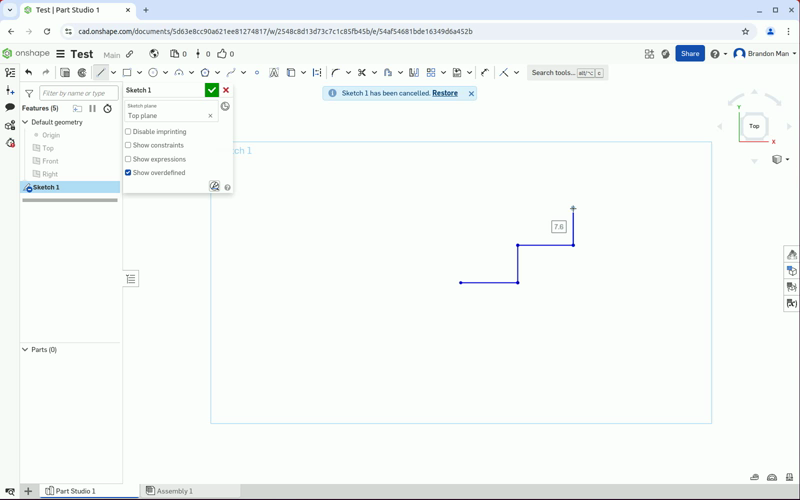
mouse_move(460, 208)
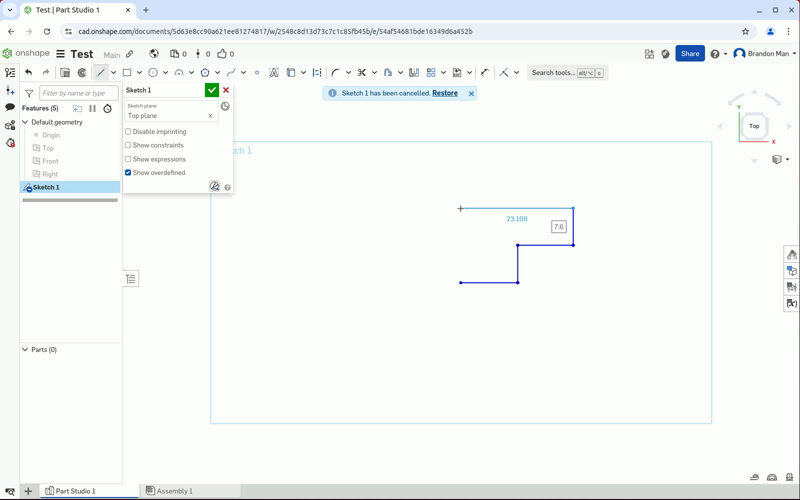
click(460, 208)
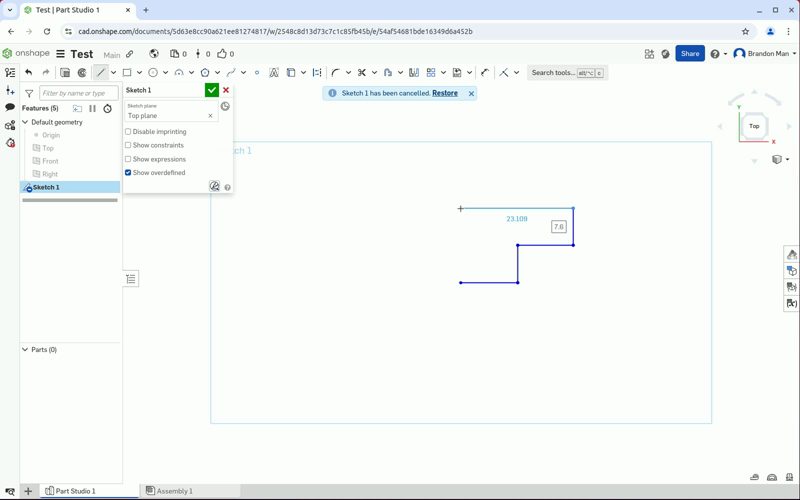
key_up(shift)
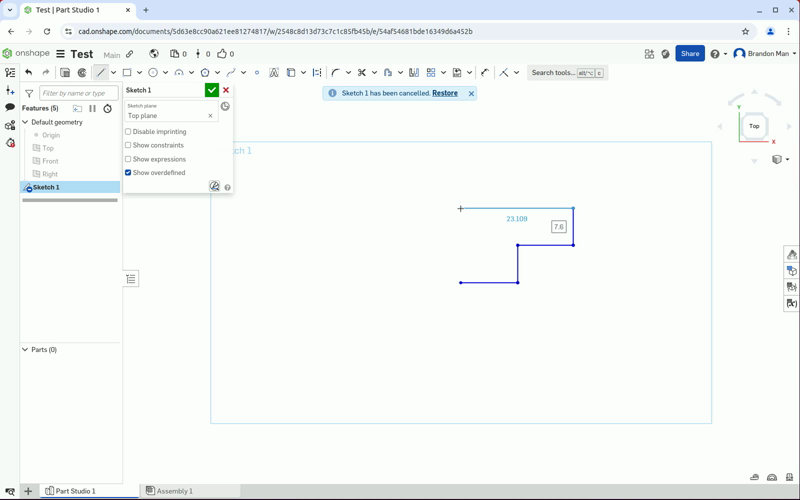
key_down(shift)
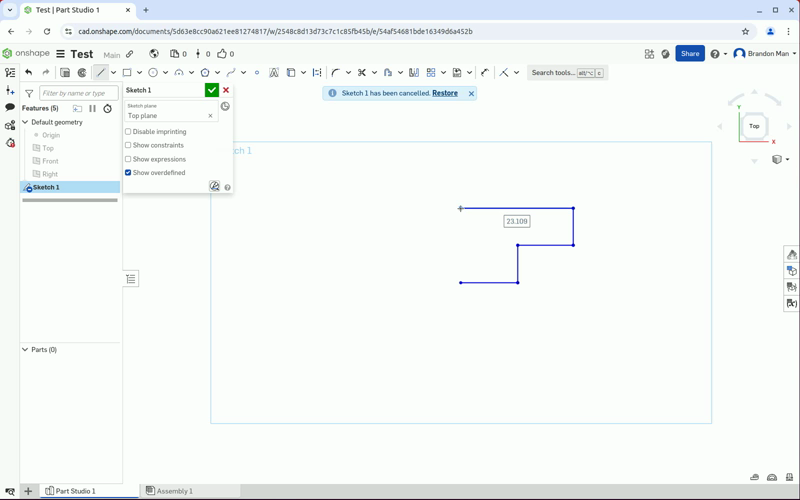
mouse_move(460, 282)
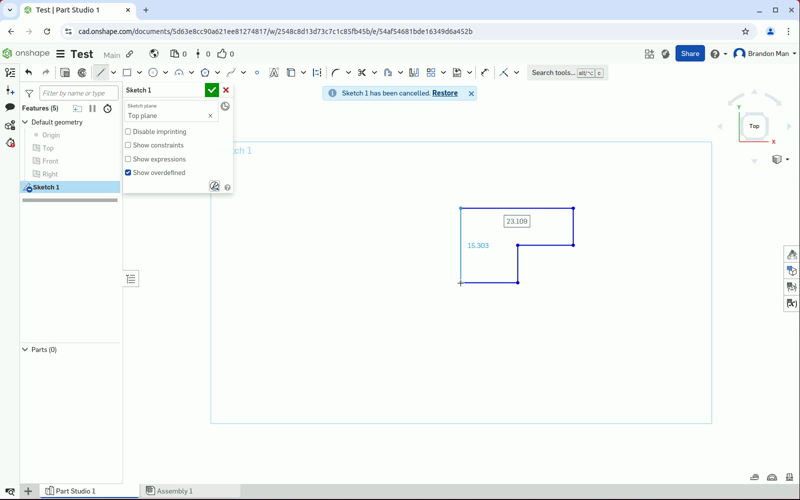
key_up(shift)
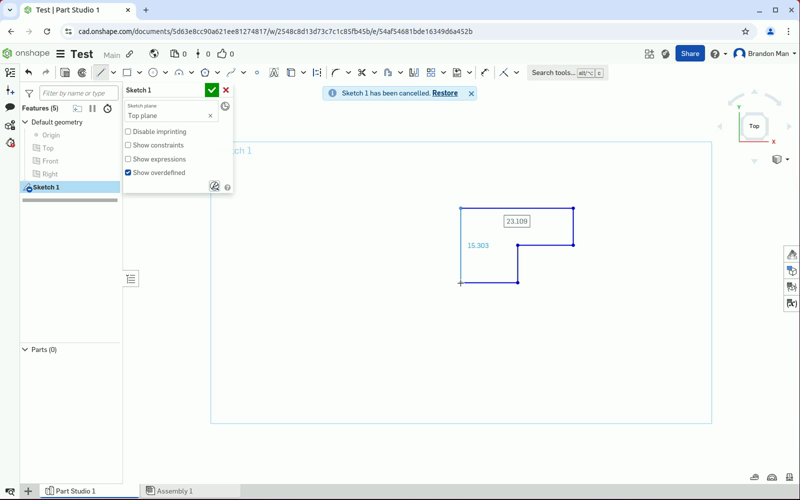
click(460, 282)
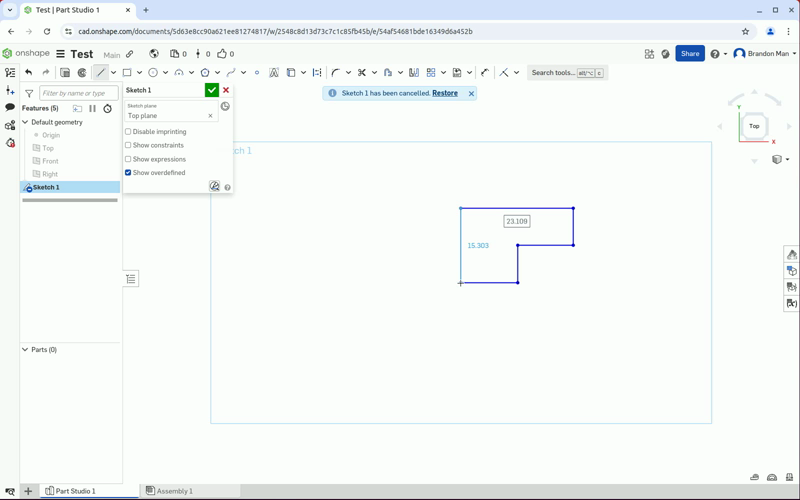
key(esc)
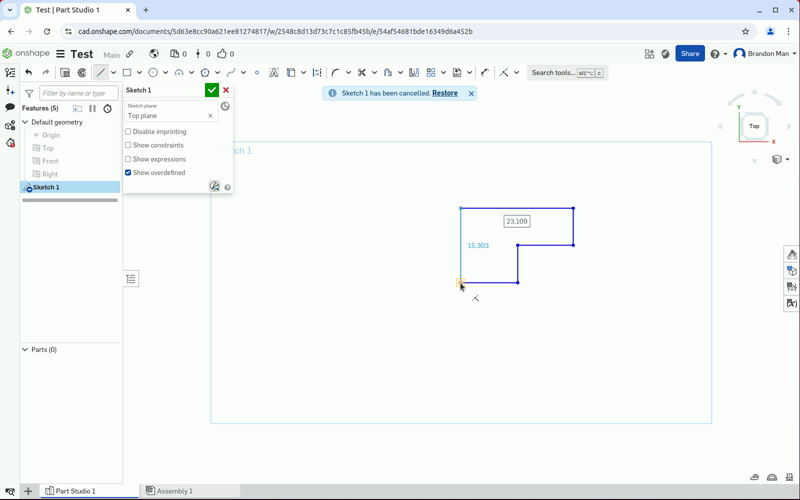
mouse_move(505, 240)
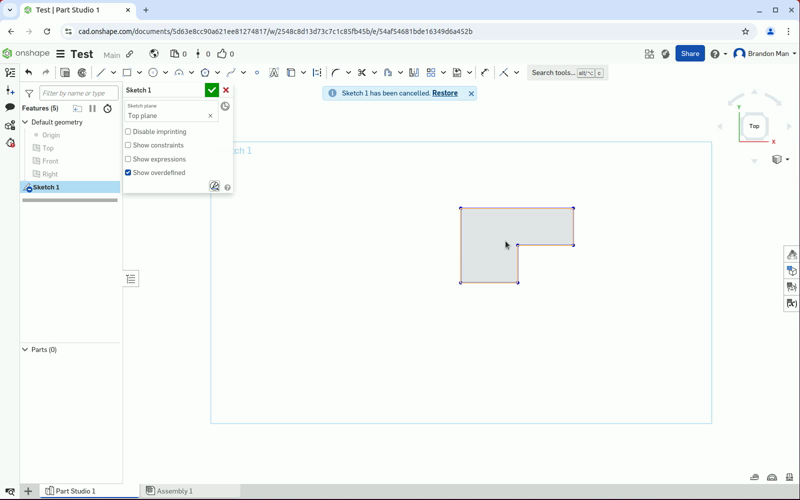
click(505, 240)
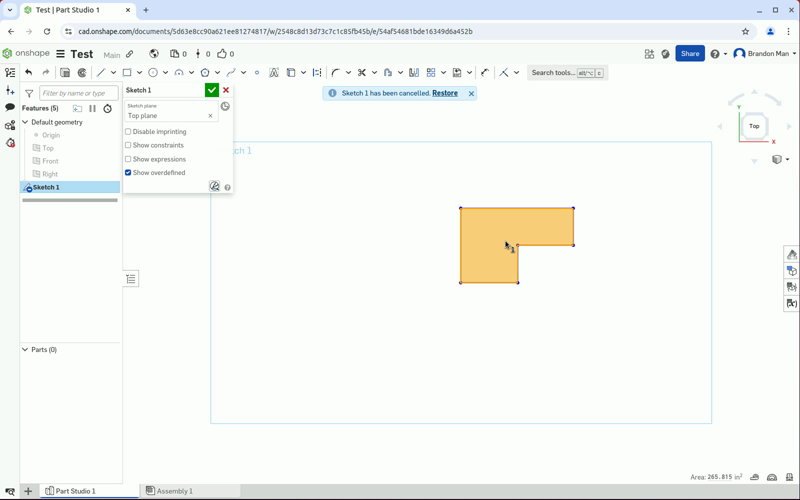
mouse_move(73, 352)
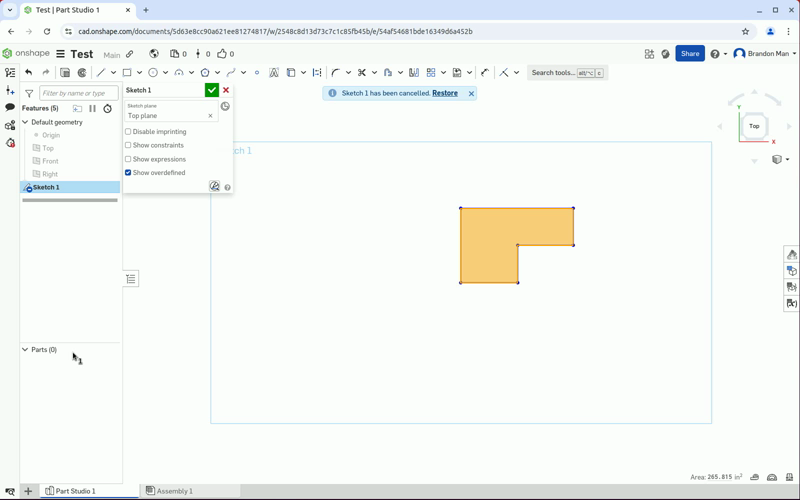
key(shift+y)
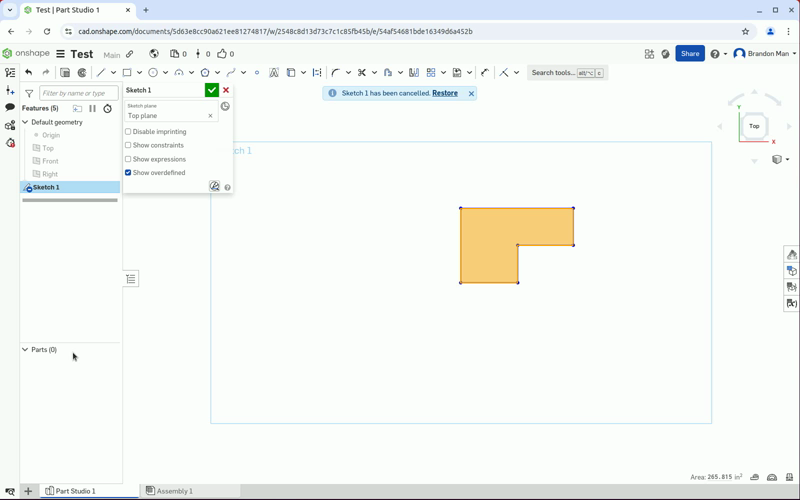
key(shift+e)
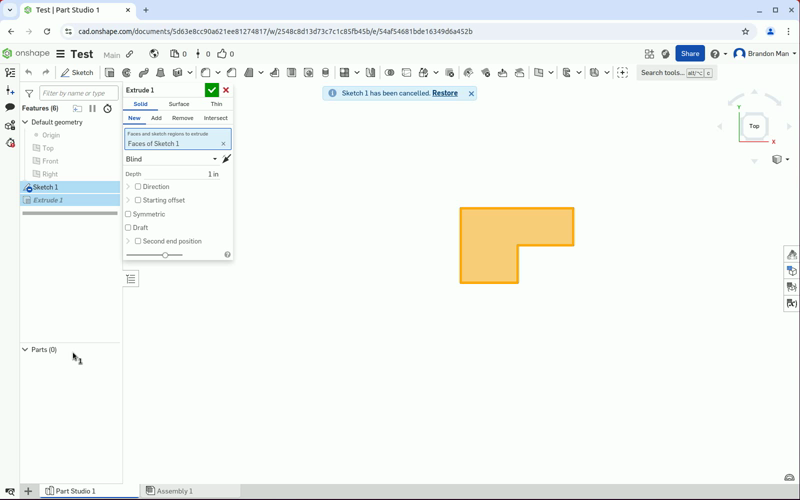
mouse_move(143, 106)
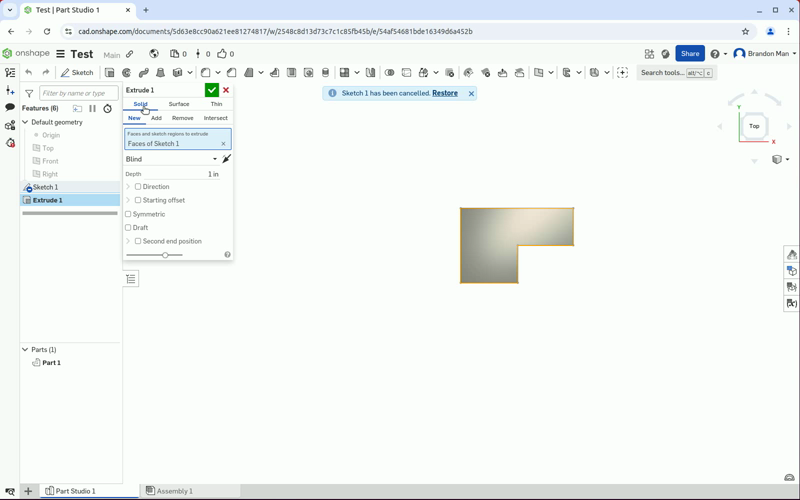
click(143, 106)
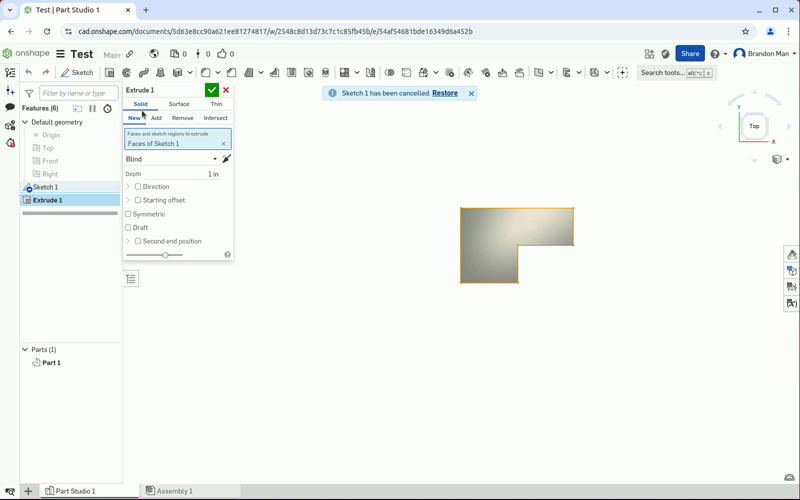
mouse_move(137, 120)
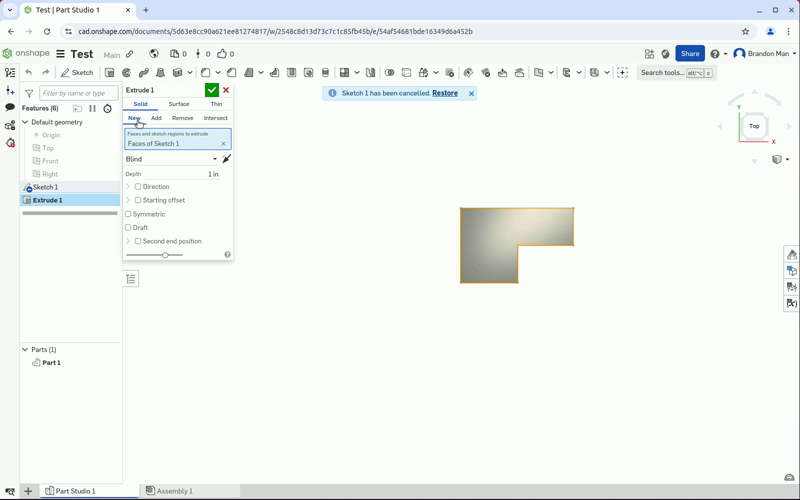
click(137, 120)
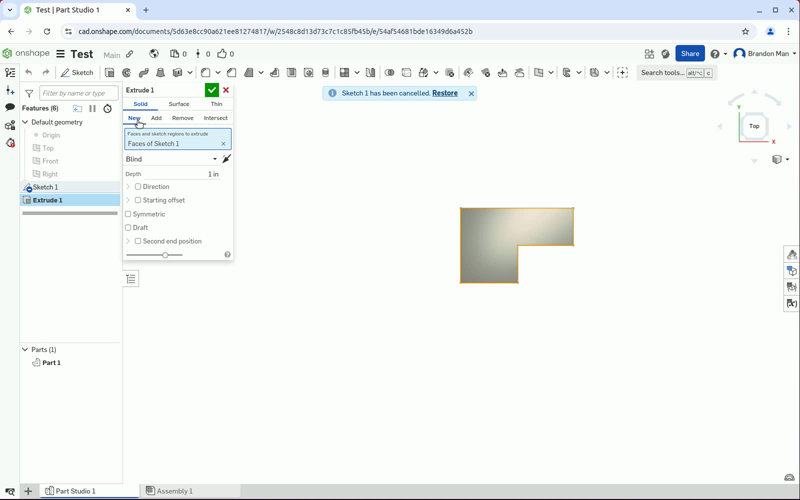
key(tab, 4)
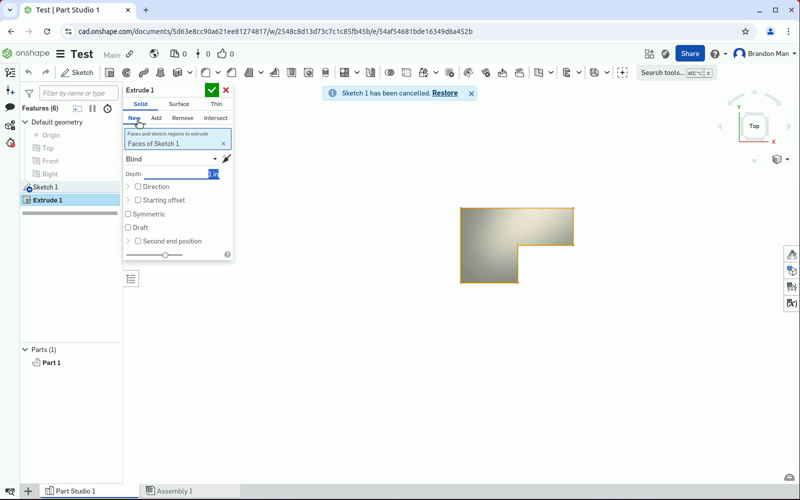
text(7.703)
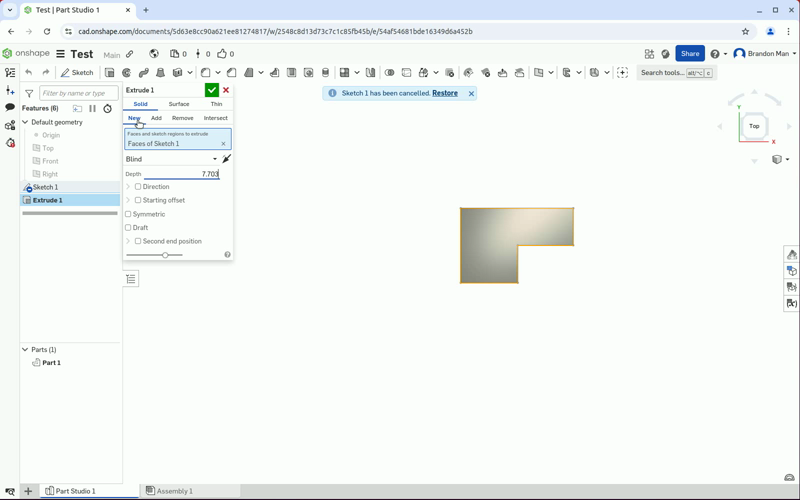
key(enter)
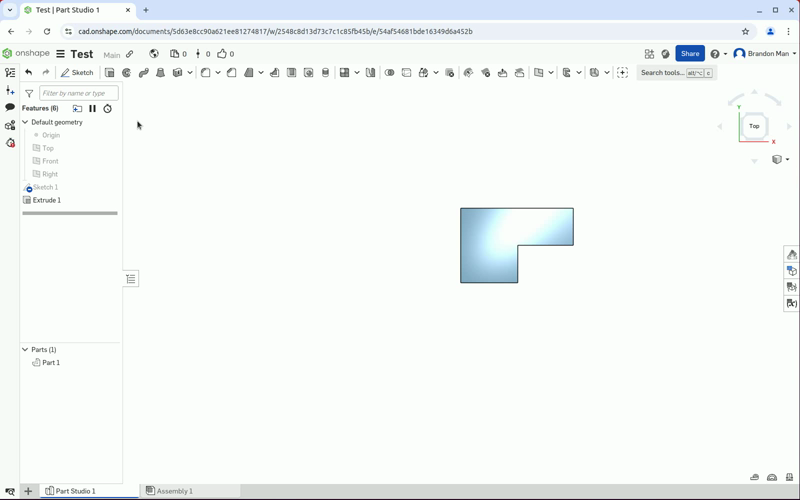
key(shift+h)
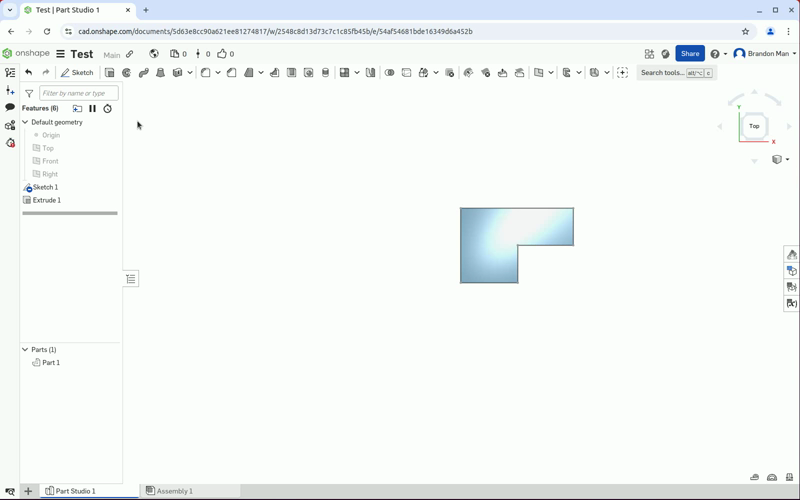
key(shift+h)
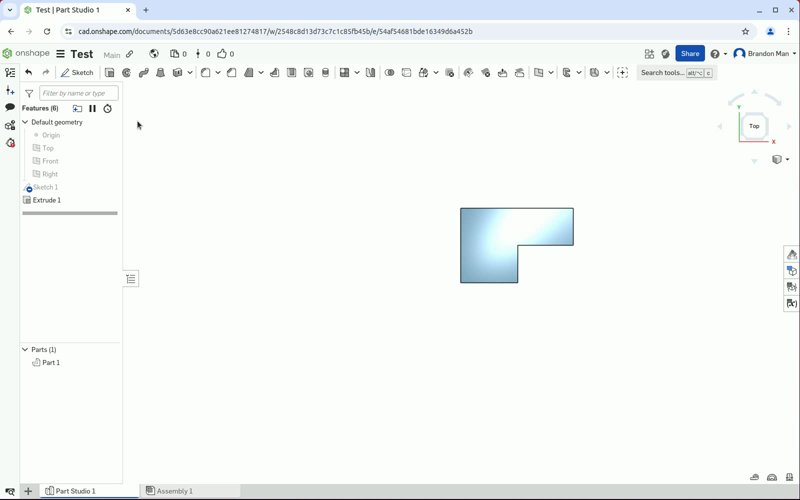
mouse_move(73, 189)
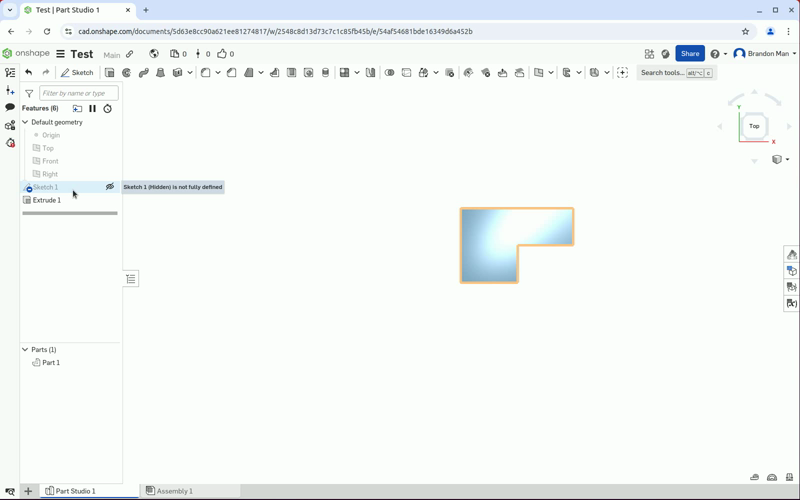
click(73, 189)
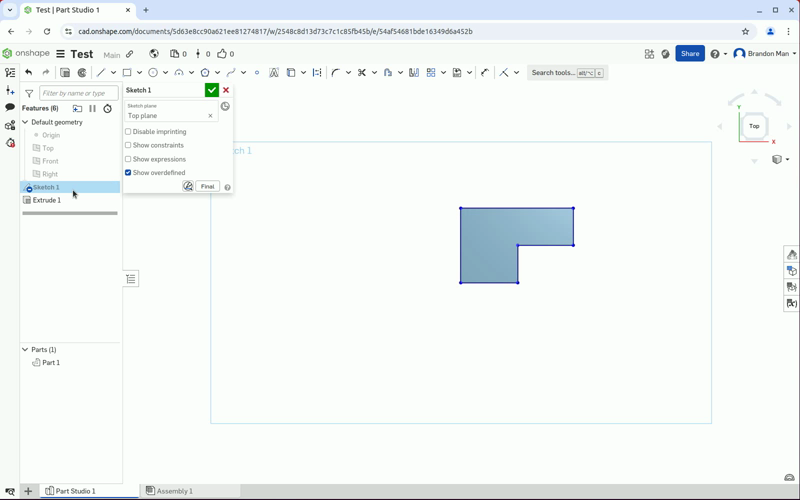
mouse_move(229, 92)
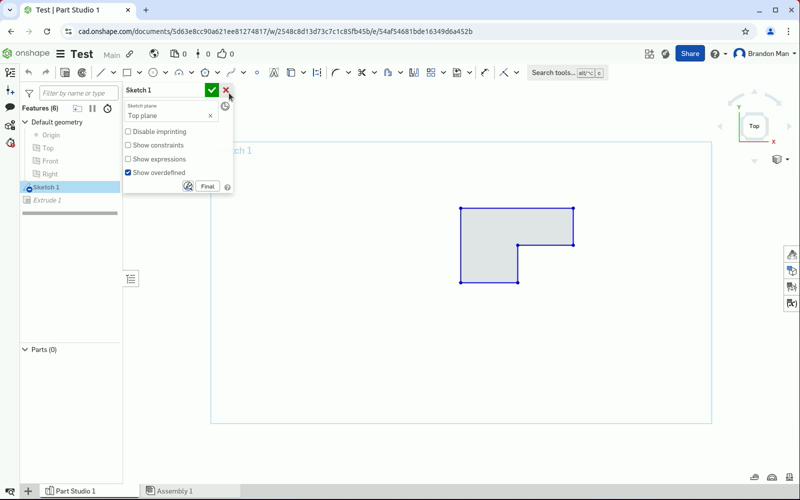
click(229, 92)
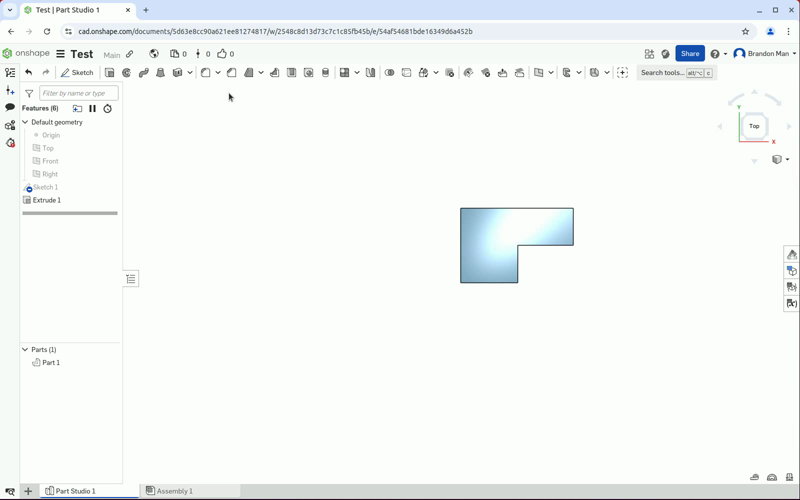
mouse_move(541, 75)
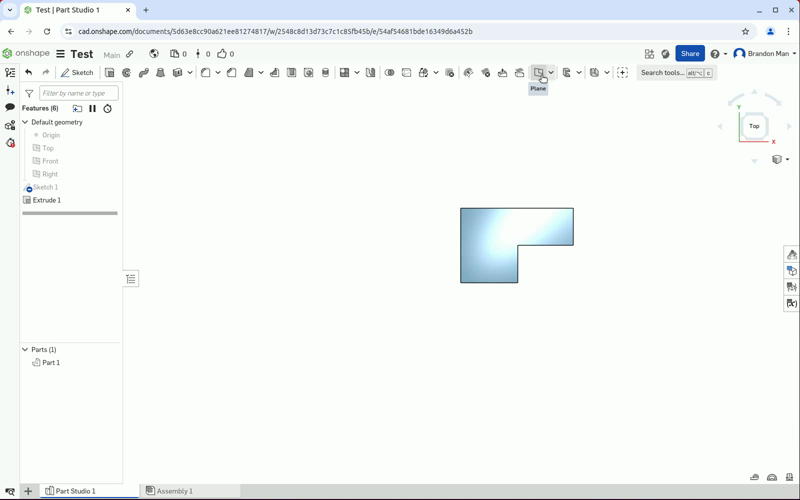
click(541, 75)
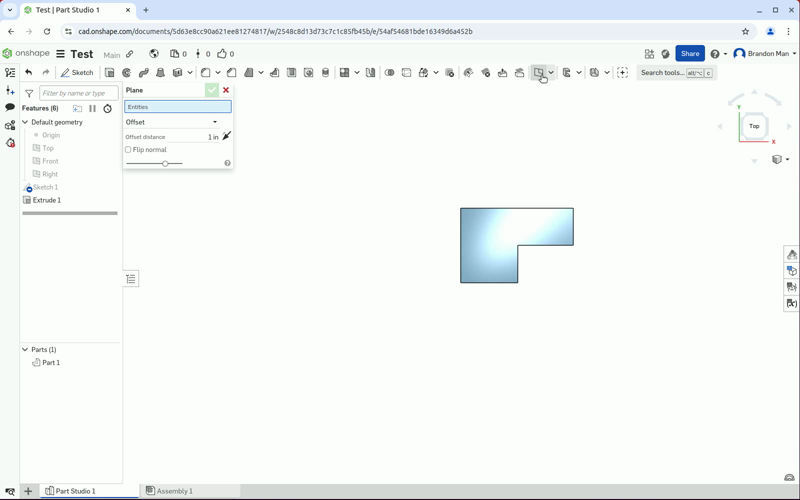
mouse_move(73, 150)
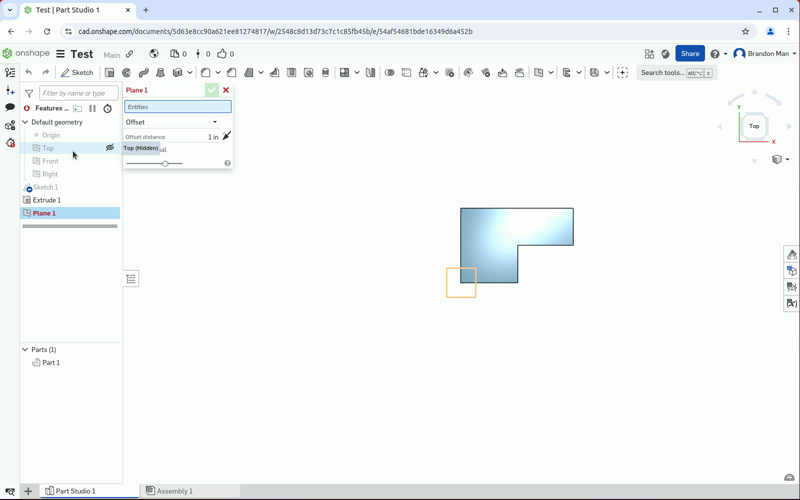
click(73, 150)
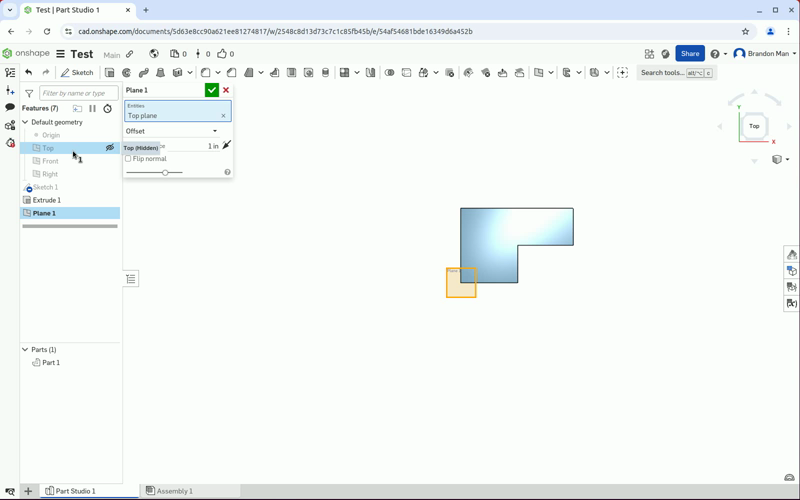
key(tab, 2)
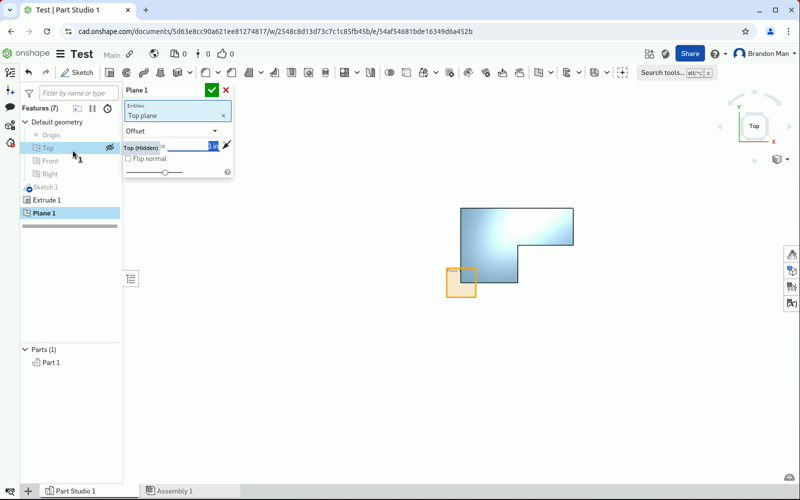
text(7.703)
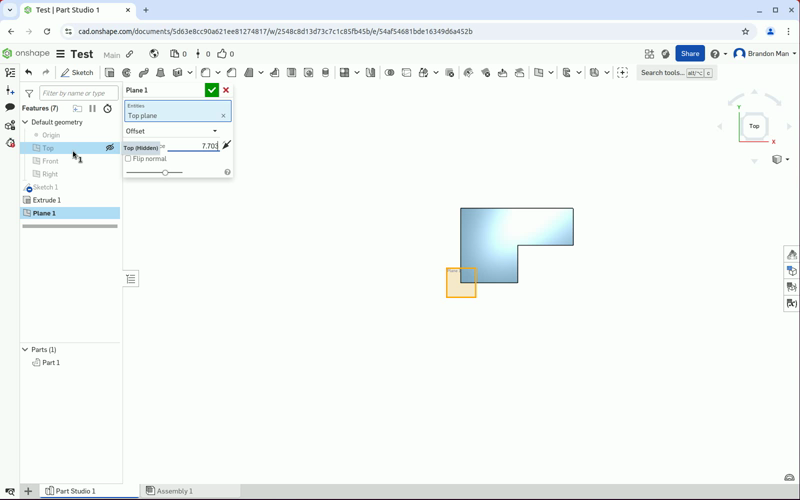
key(enter, 2)
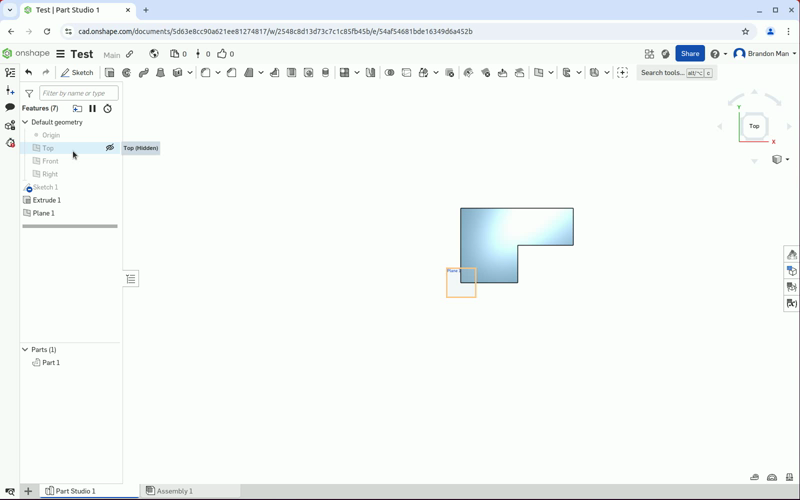
key(shift+s)
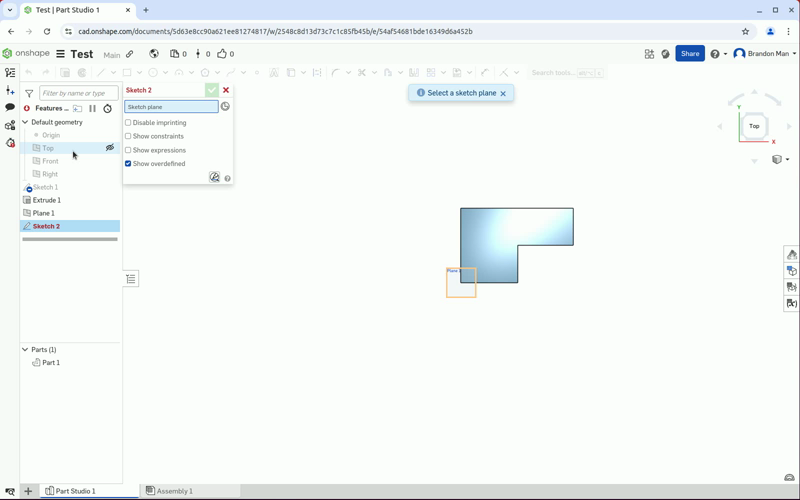
mouse_move(73, 215)
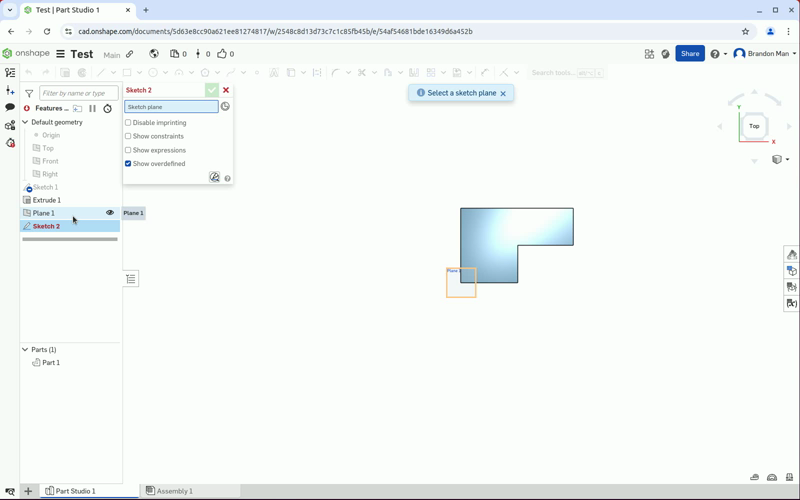
click(73, 215)
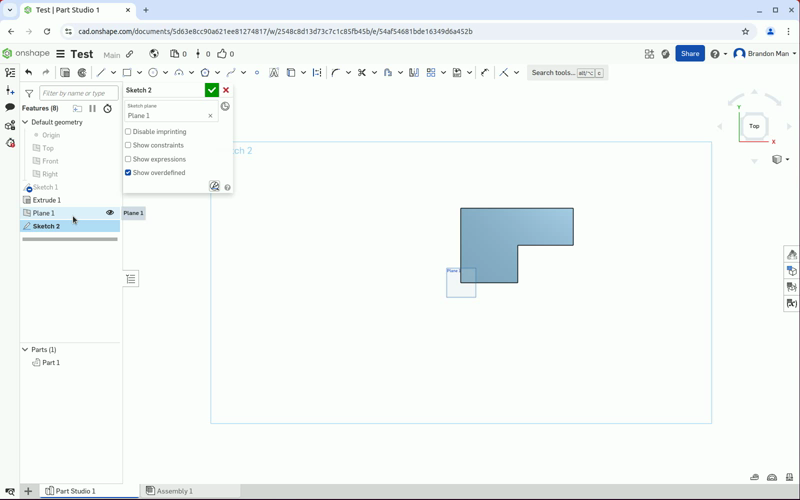
mouse_move(73, 352)
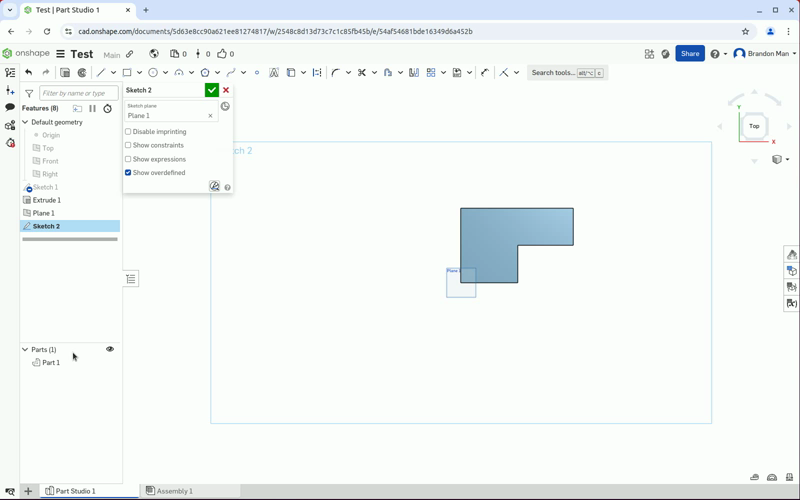
key(y)
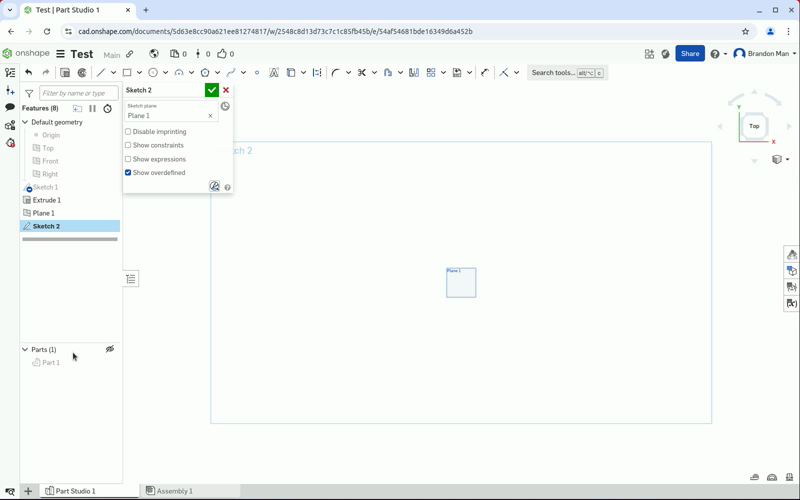
key(l)
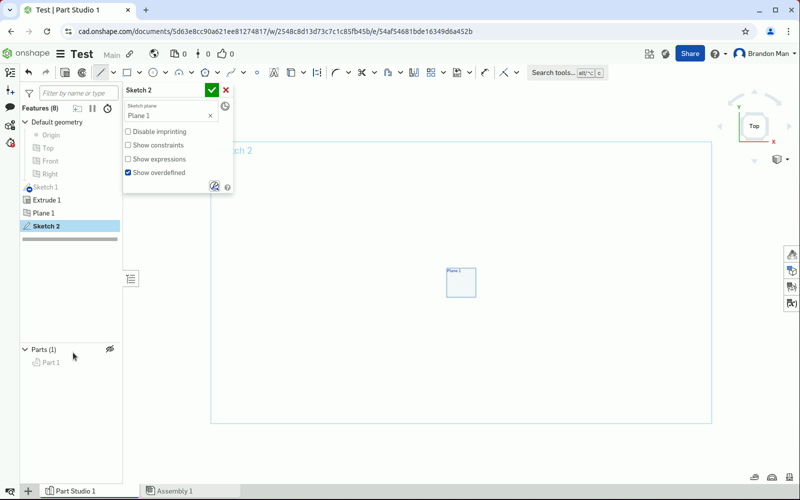
key_down(shift)
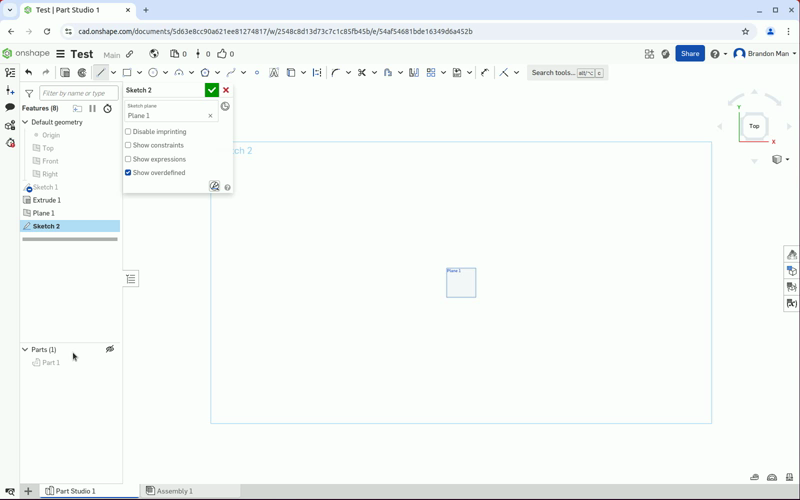
mouse_move(460, 264)
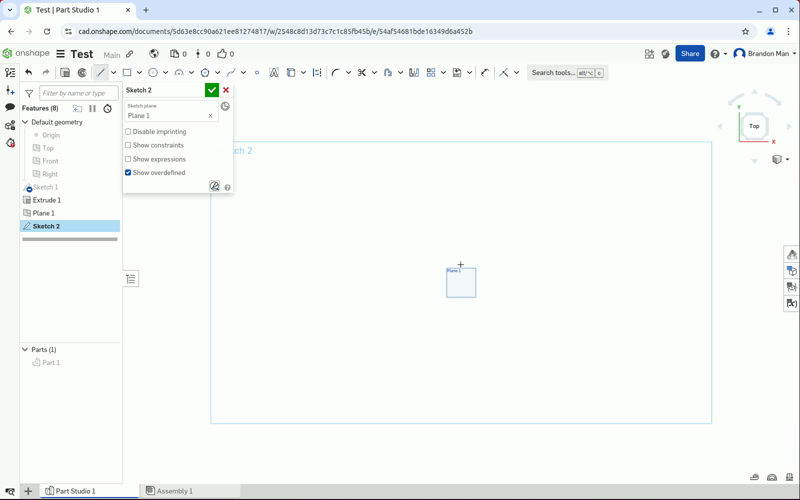
click(460, 264)
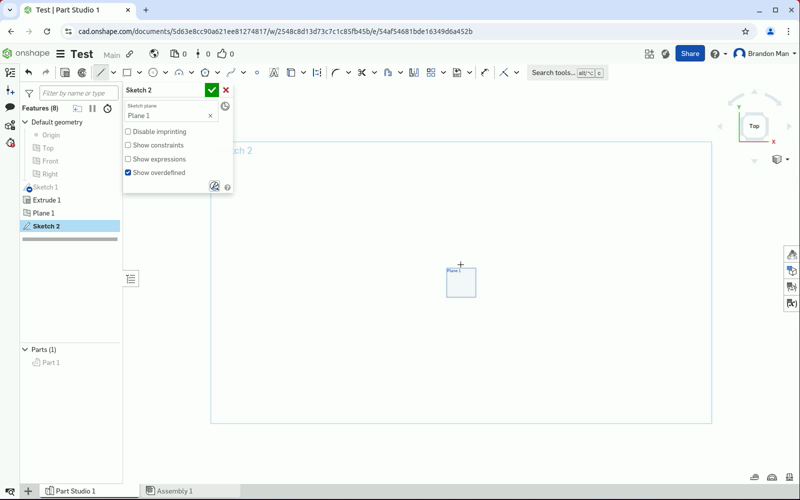
key_up(shift)
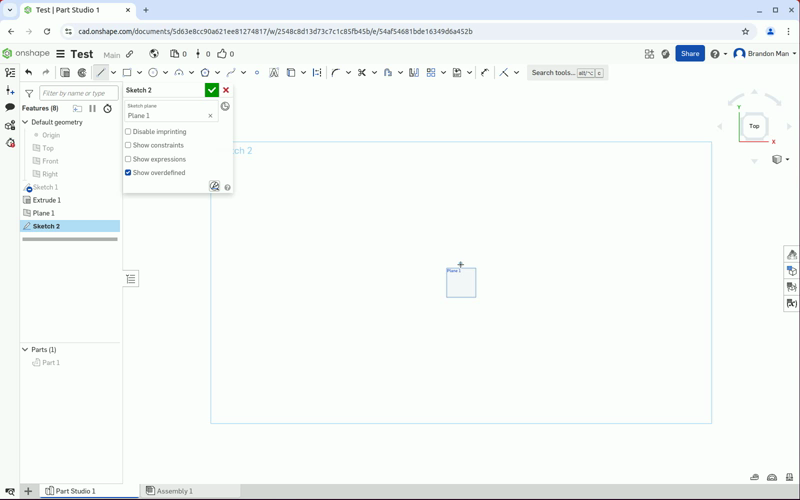
key_down(shift)
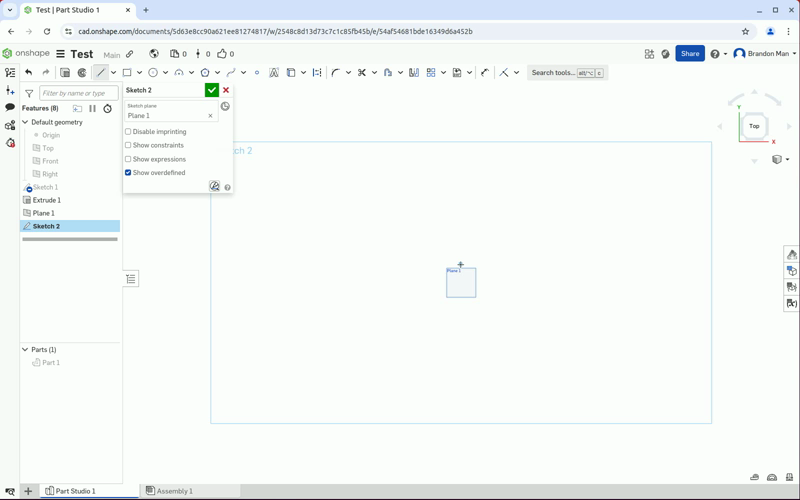
mouse_move(490, 264)
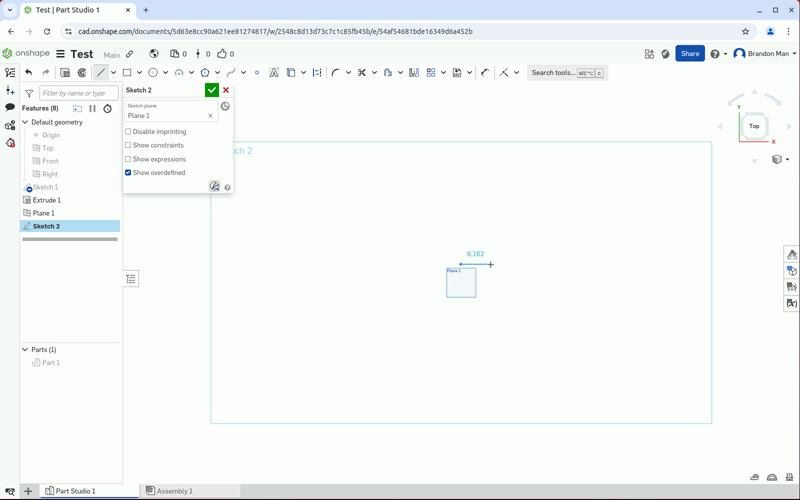
mouse_move(480, 264)
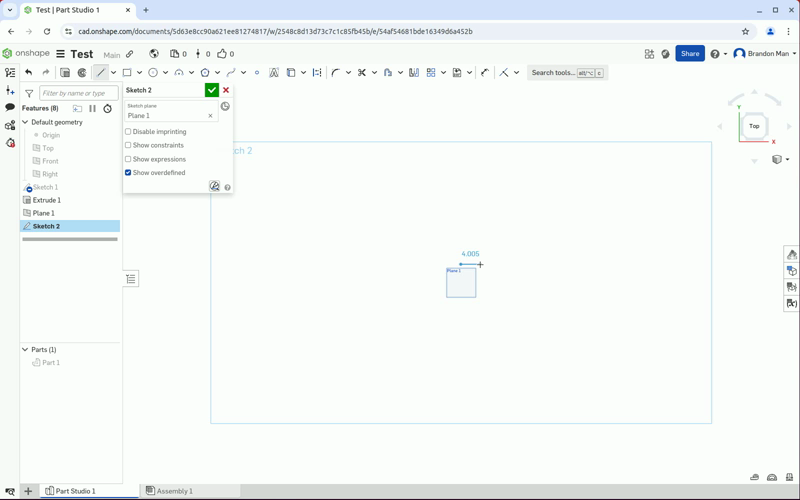
click(480, 264)
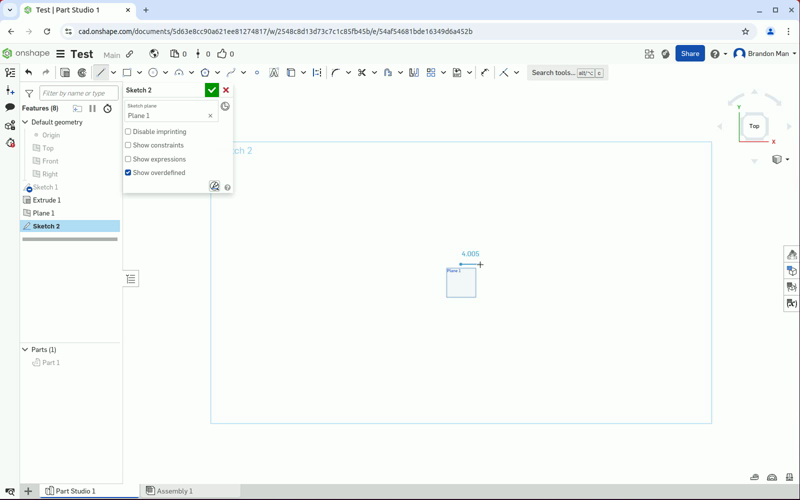
key_up(shift)
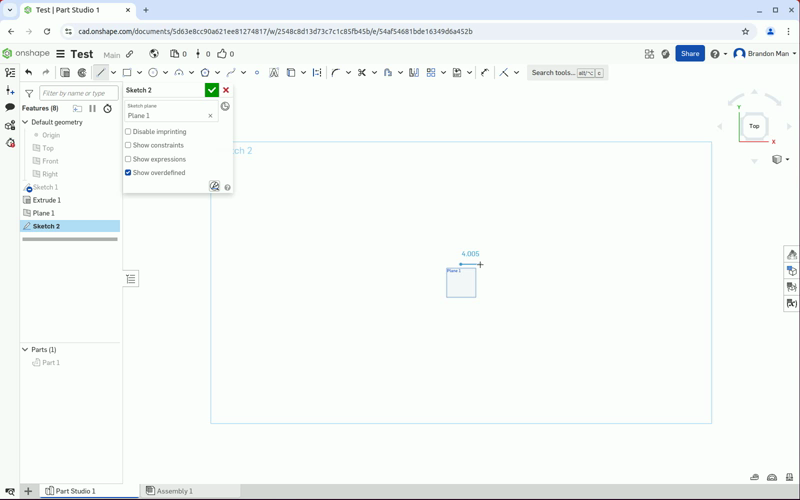
key_down(shift)
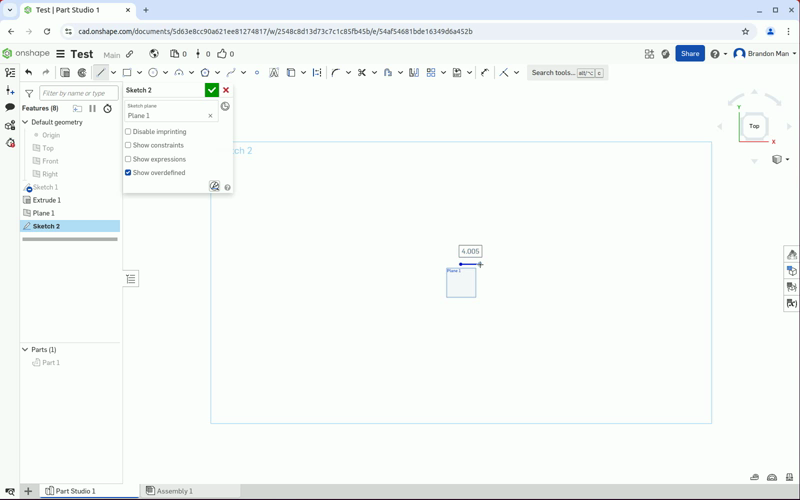
mouse_move(510, 264)
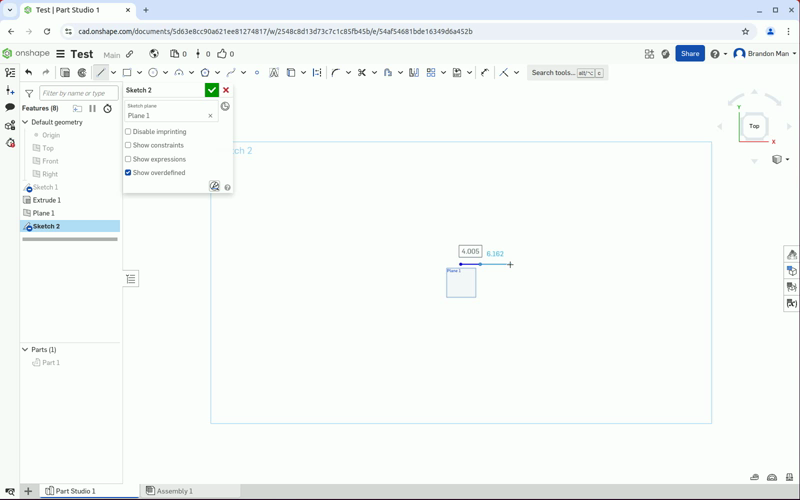
mouse_move(480, 207)
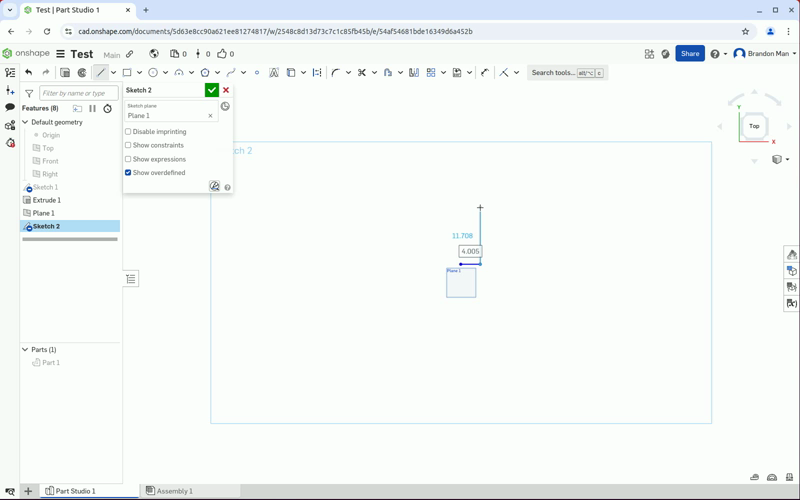
click(480, 207)
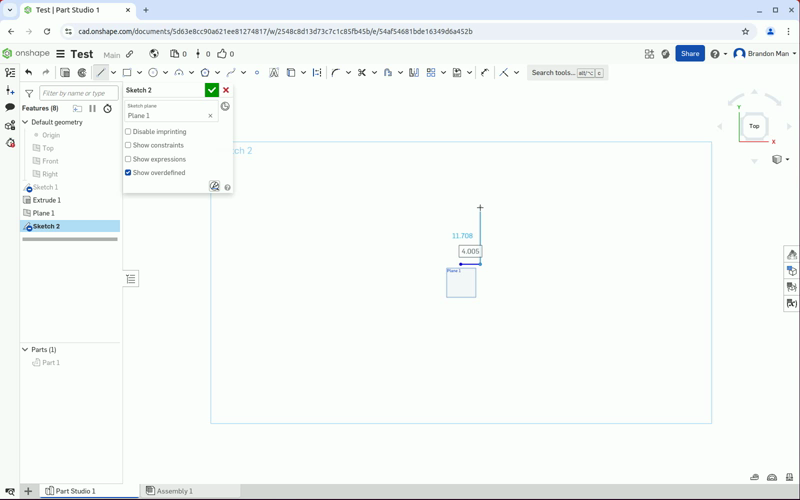
key_up(shift)
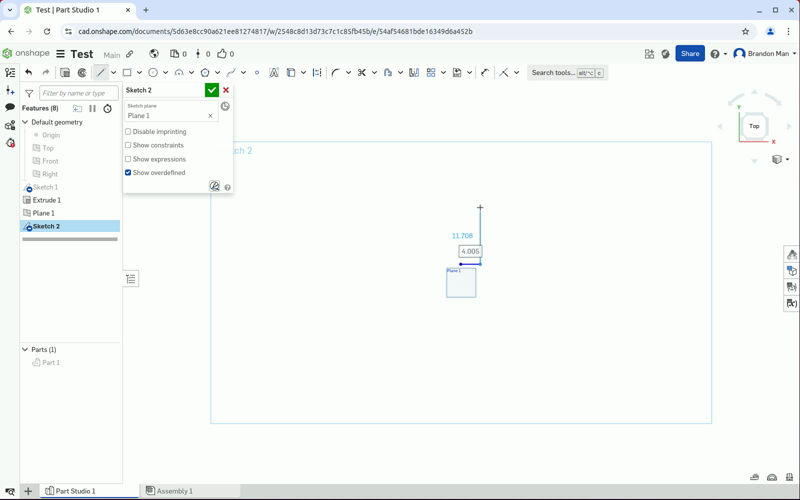
key_down(shift)
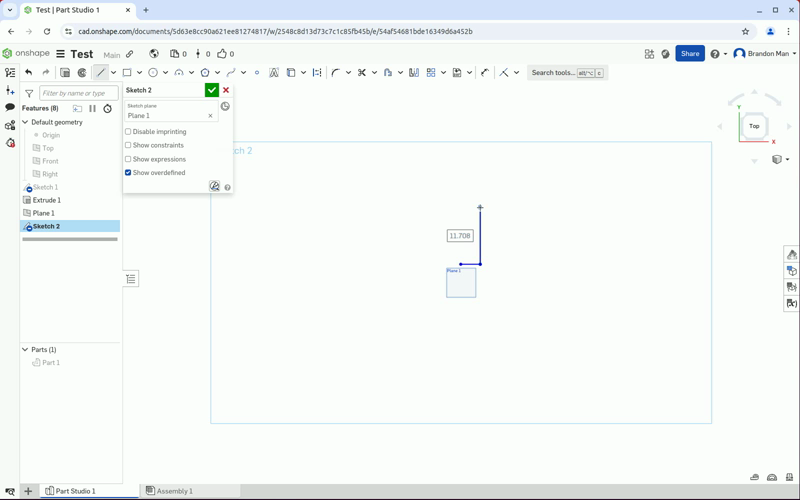
mouse_move(510, 207)
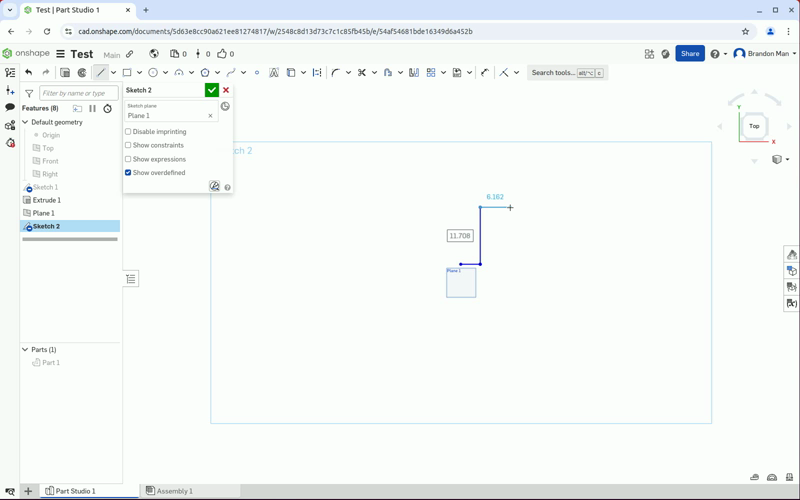
mouse_move(460, 207)
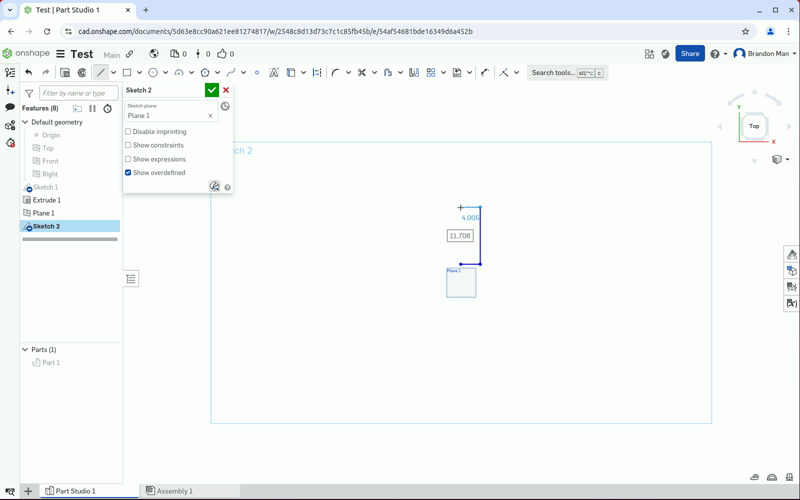
click(460, 207)
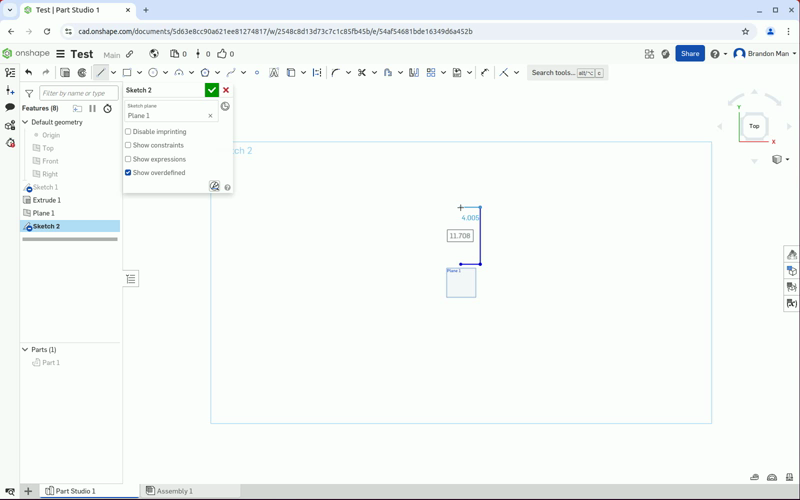
key_up(shift)
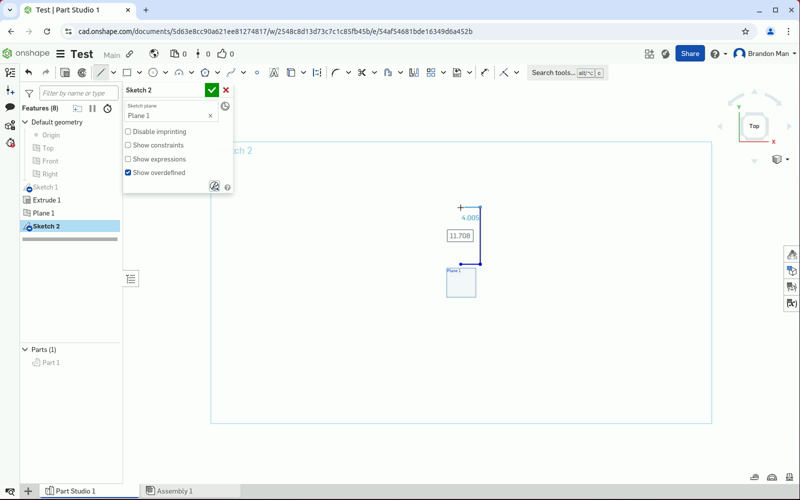
mouse_move(490, 207)
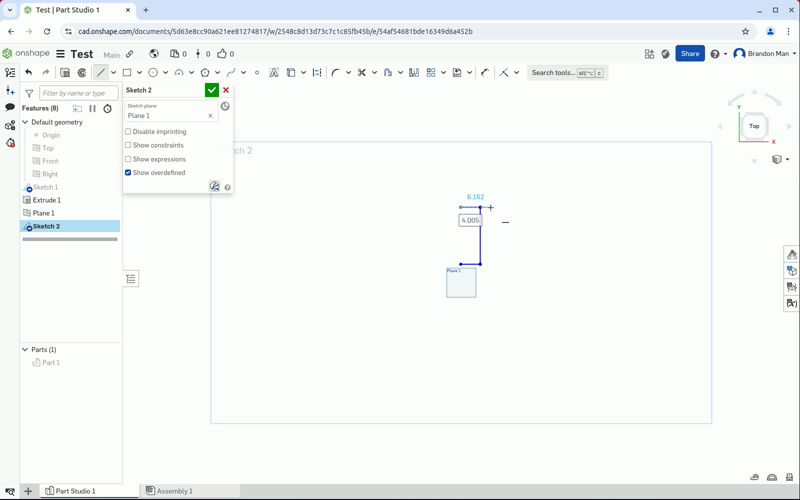
key_down(shift)
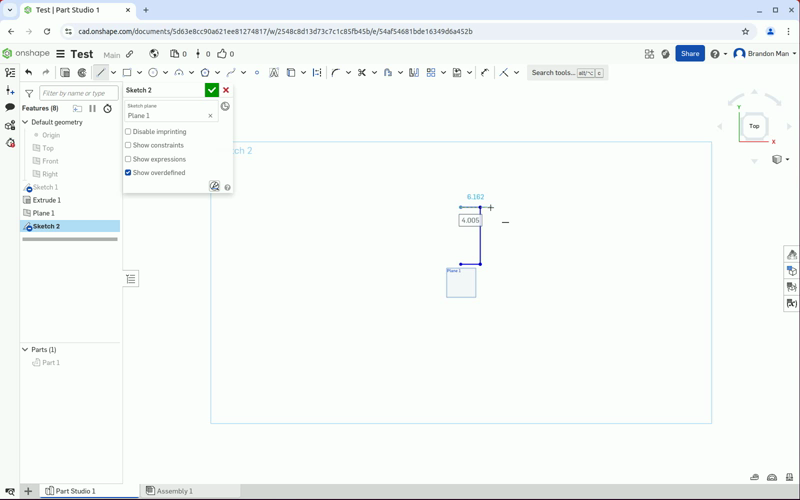
mouse_move(460, 264)
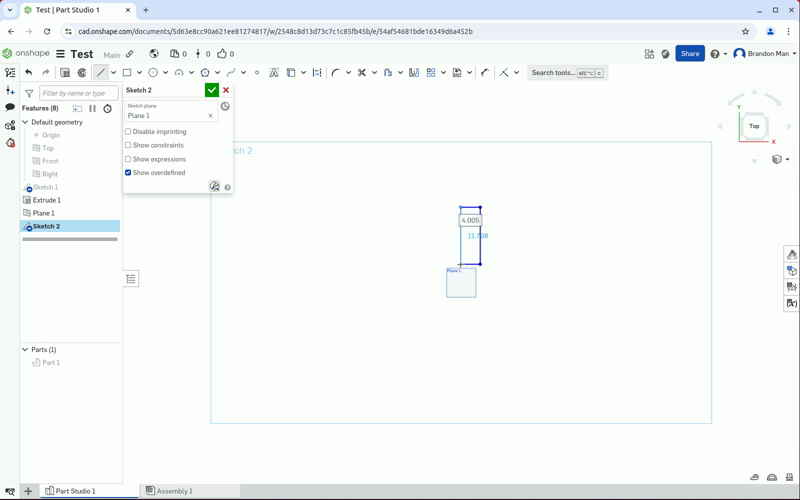
key_up(shift)
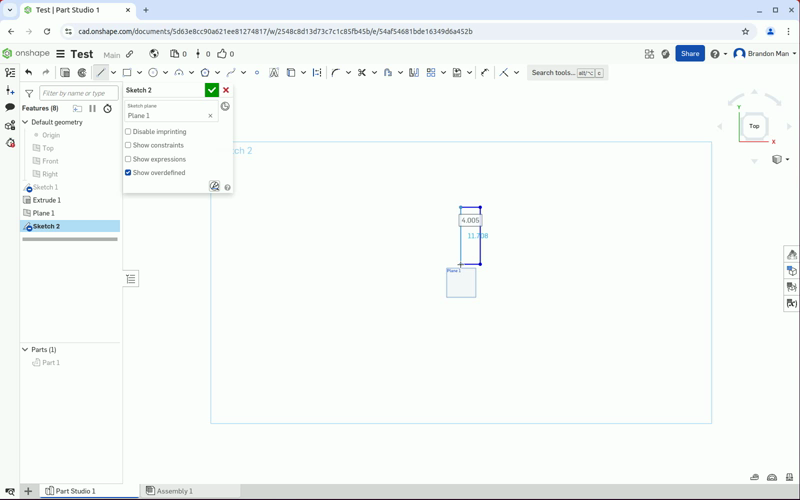
click(460, 264)
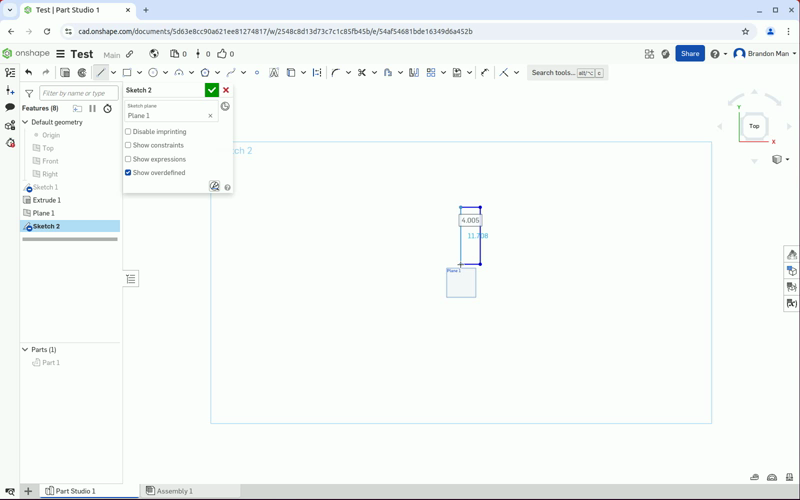
key(esc)
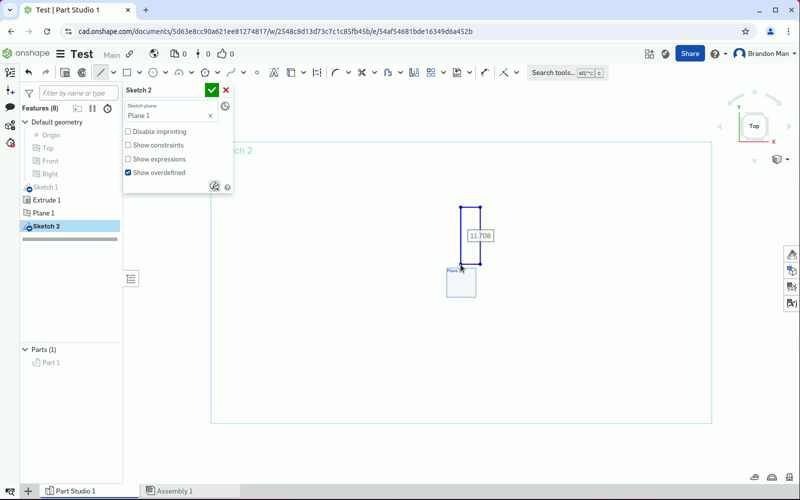
mouse_move(475, 247)
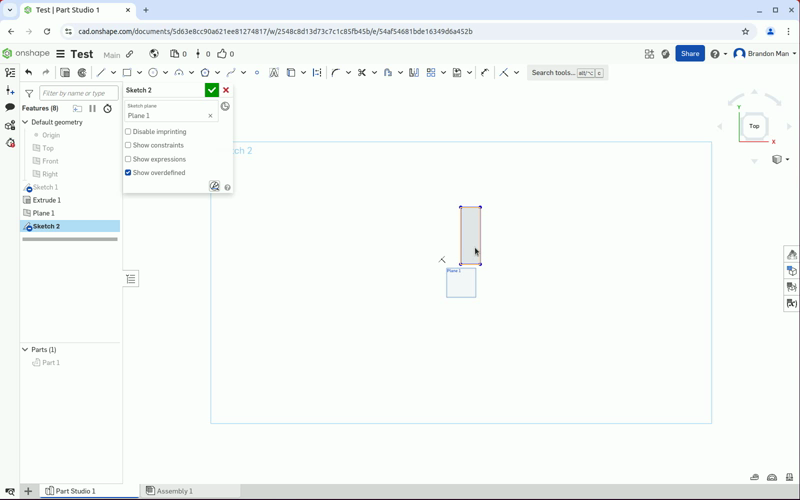
scroll(6)
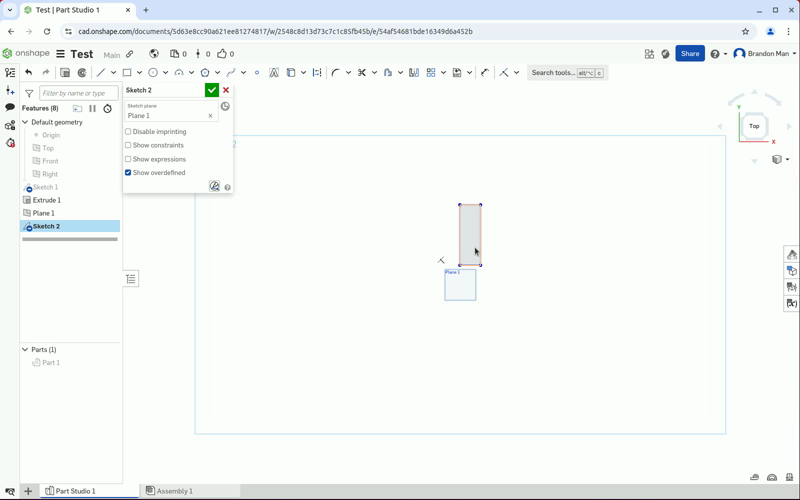
scroll(6)
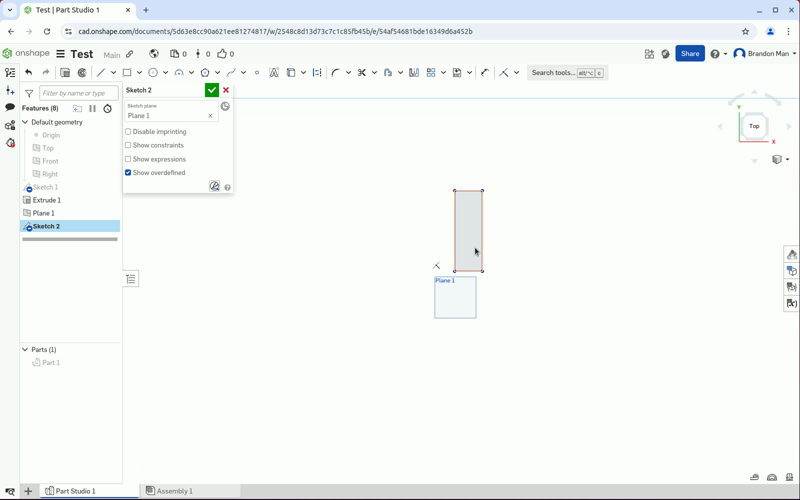
scroll(6)
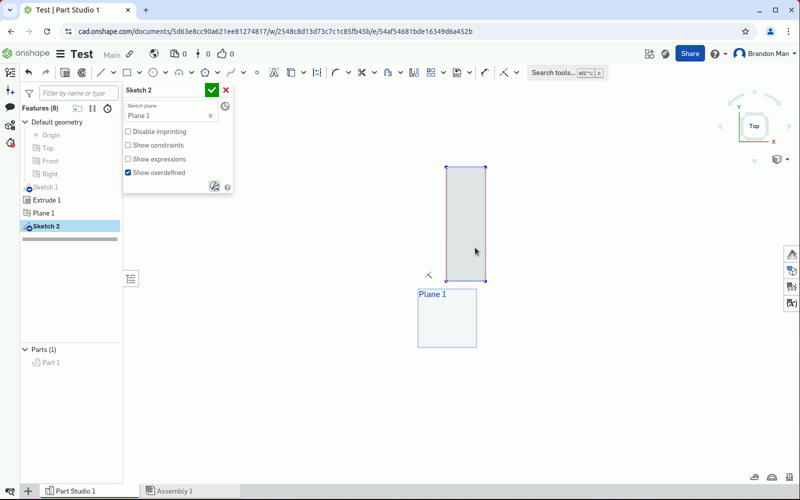
scroll(6)
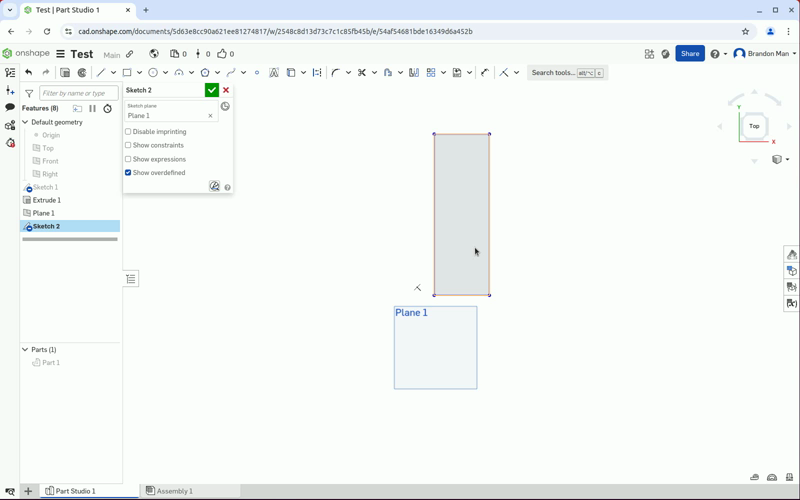
scroll(6)
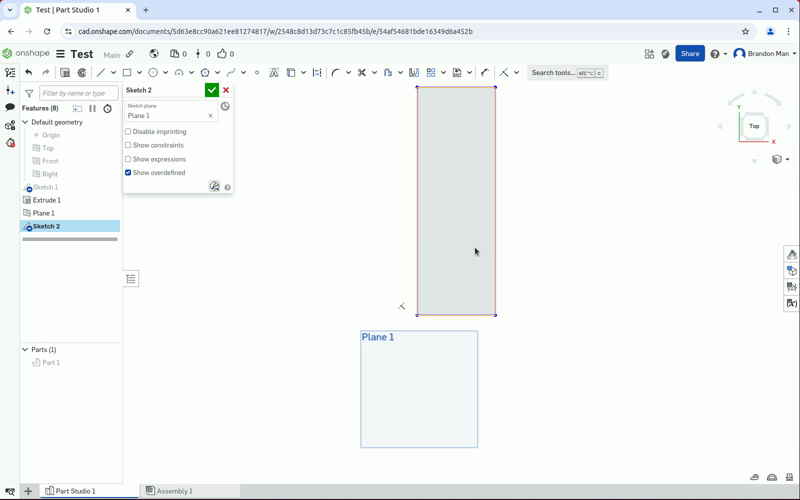
scroll(6)
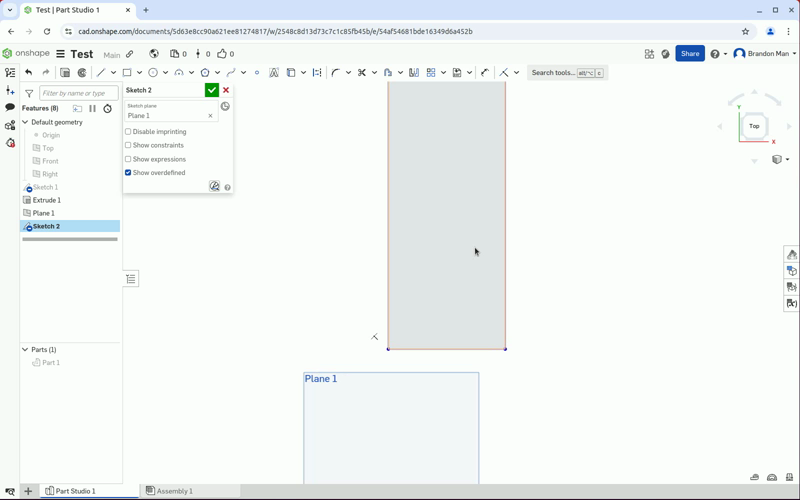
scroll(6)
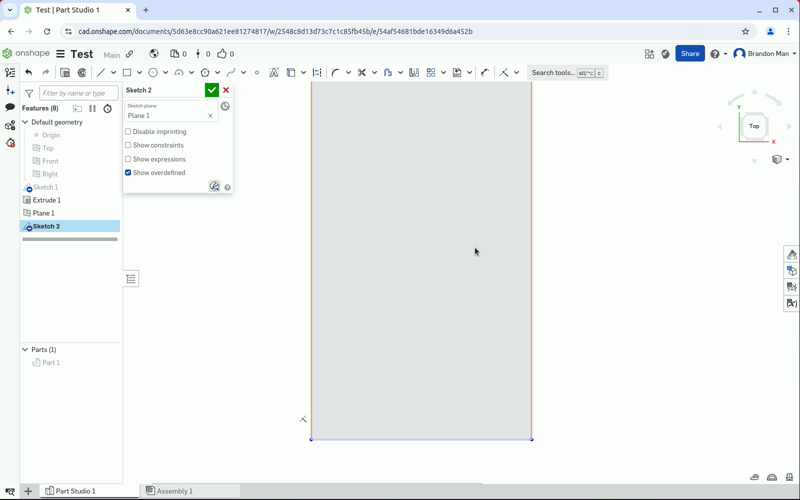
click(475, 247)
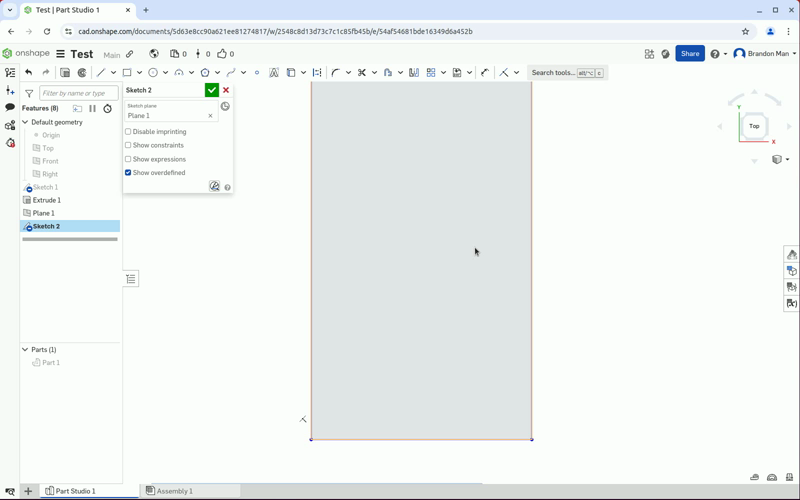
scroll(-6)
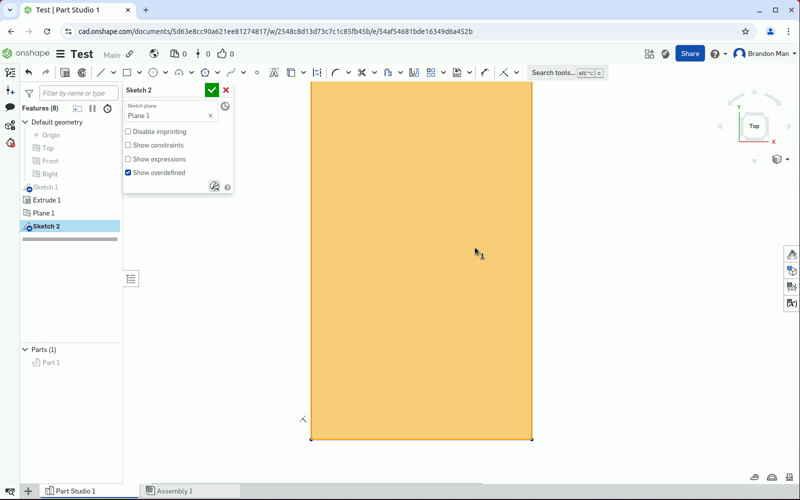
scroll(-6)
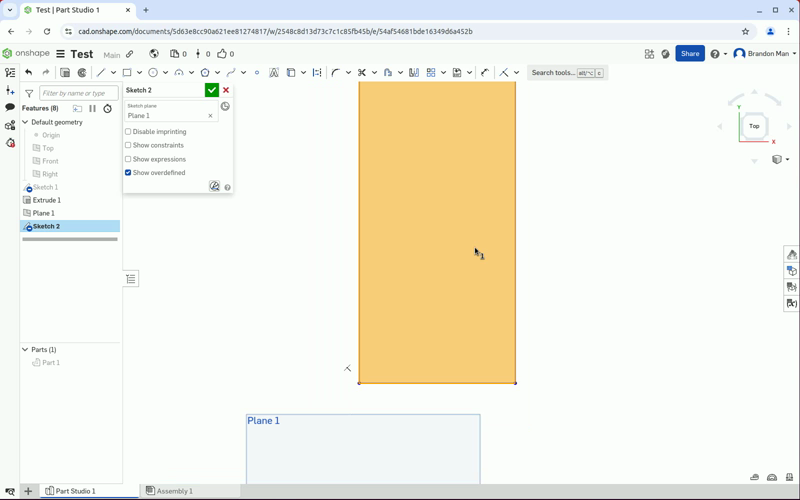
scroll(-6)
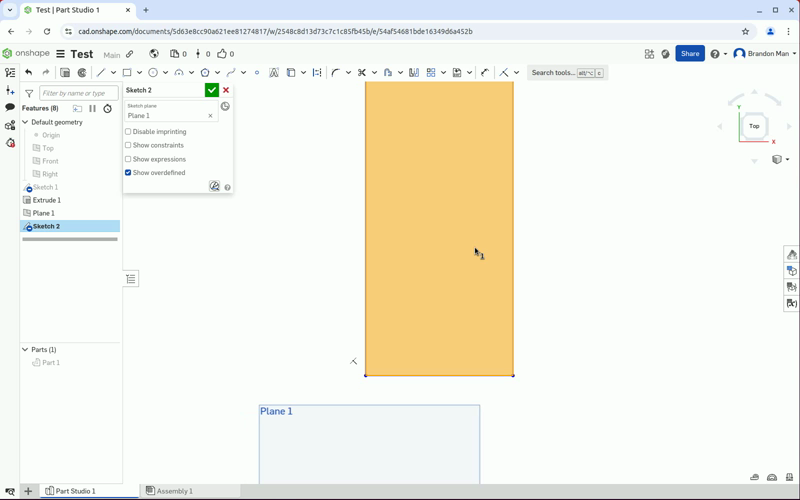
scroll(-6)
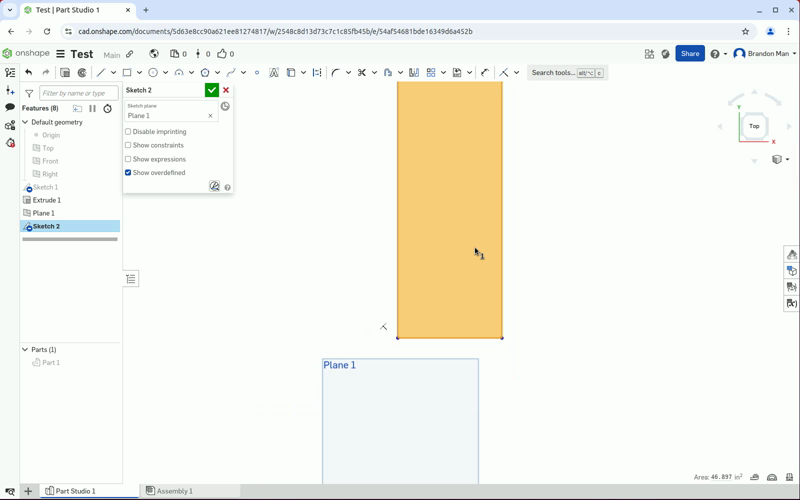
scroll(-6)
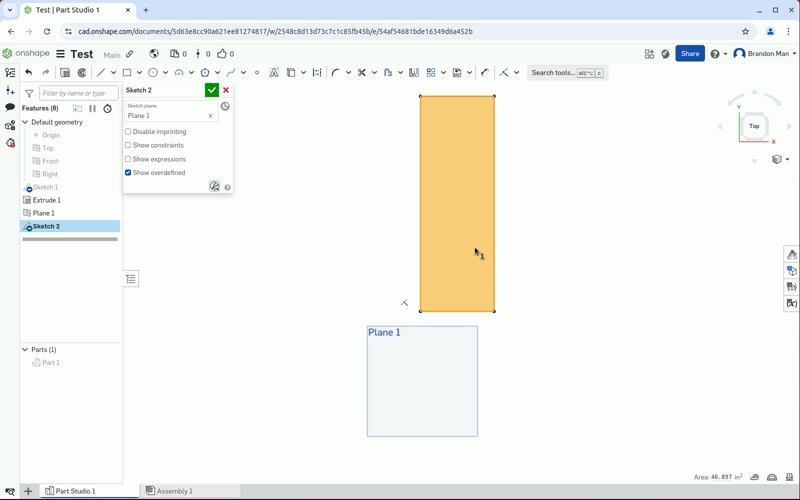
scroll(-6)
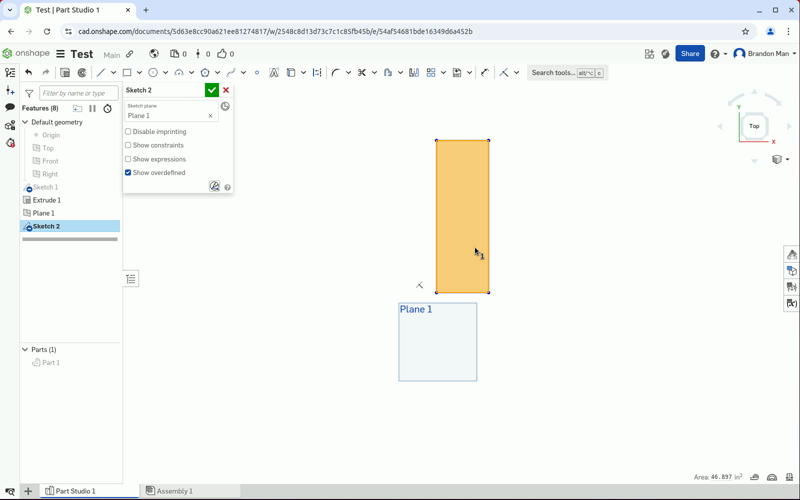
scroll(-6)
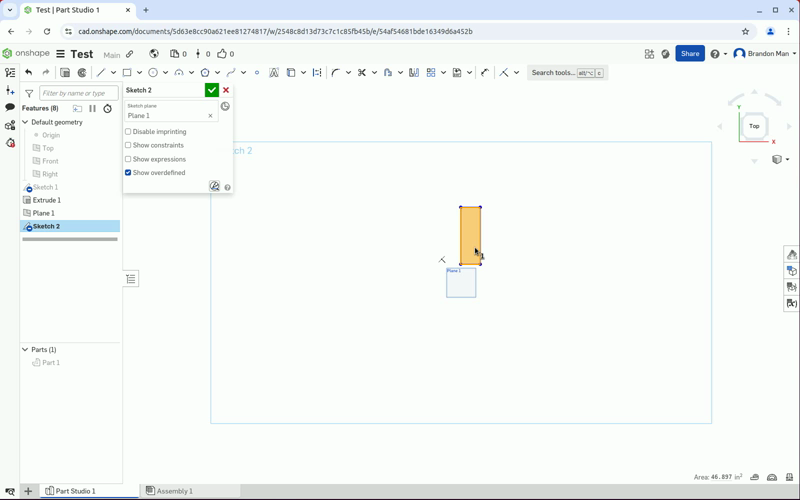
mouse_move(73, 352)
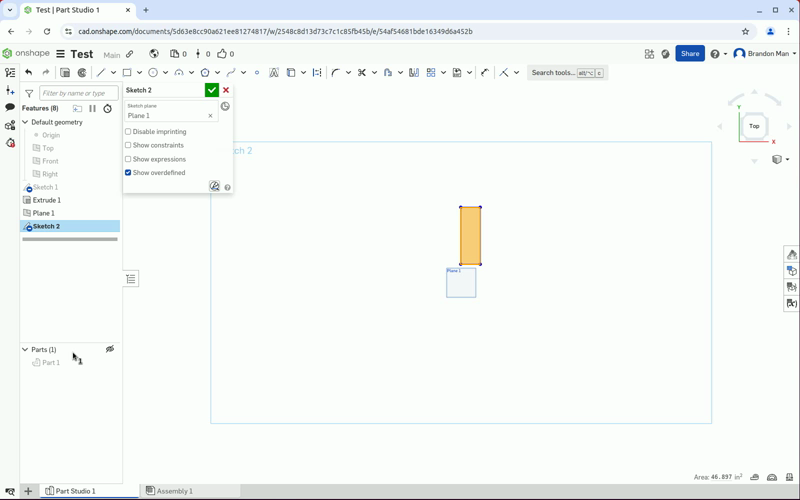
key(shift+y)
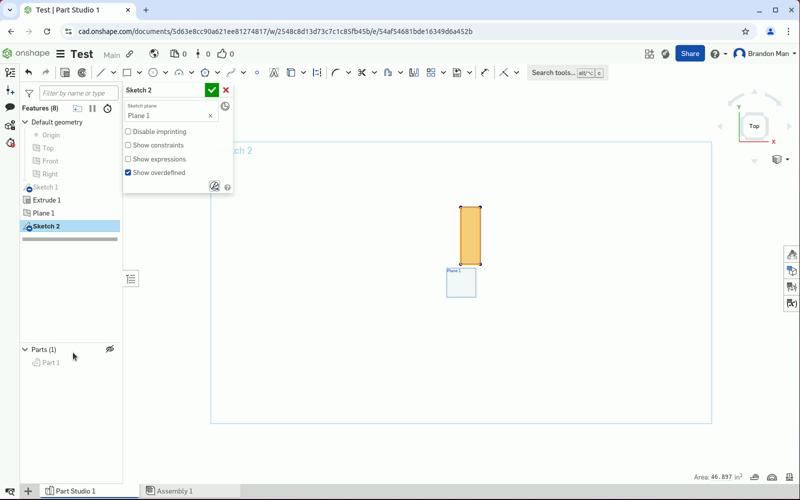
key(shift+e)
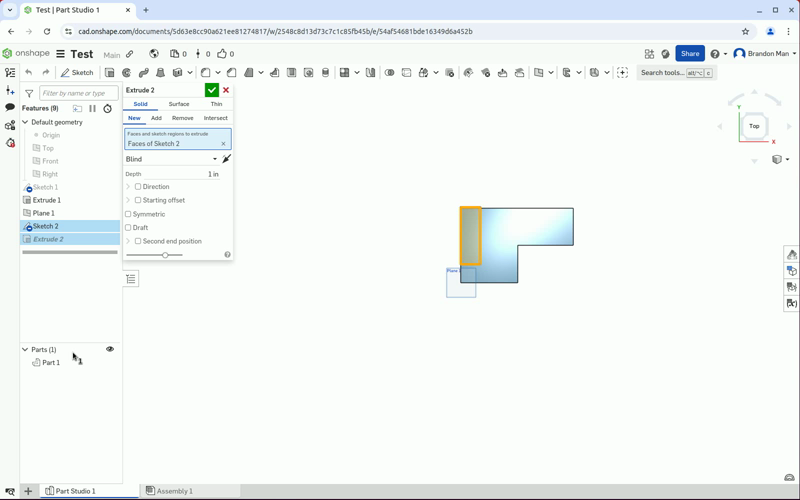
mouse_move(143, 106)
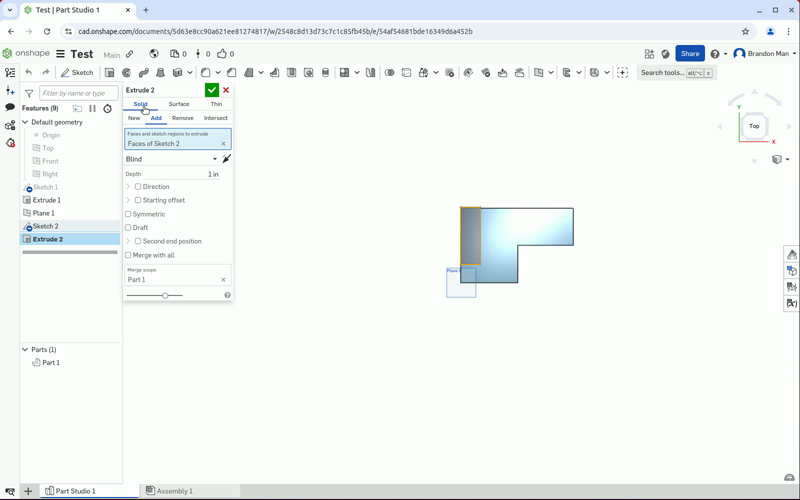
click(143, 106)
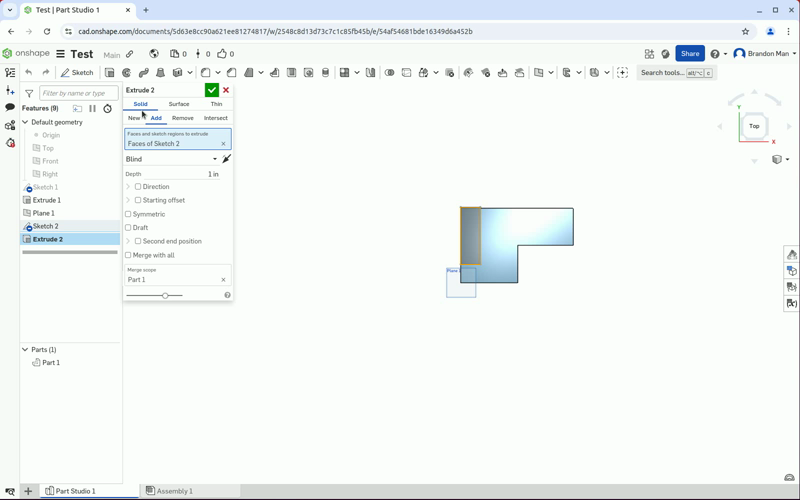
mouse_move(137, 120)
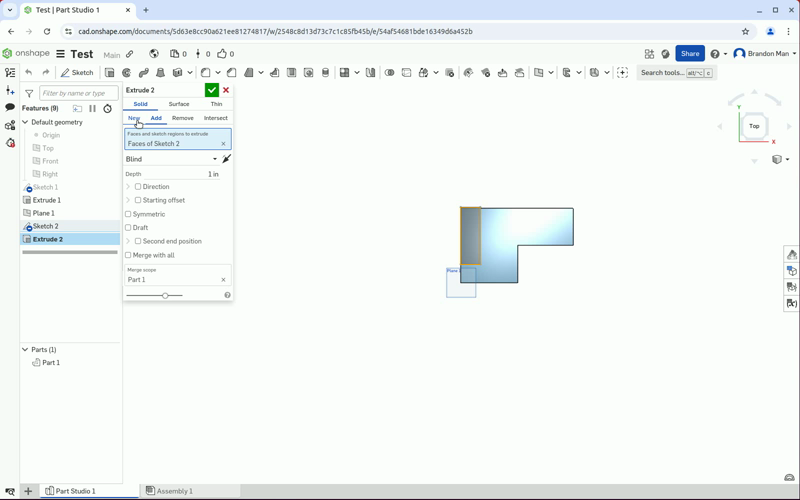
click(137, 120)
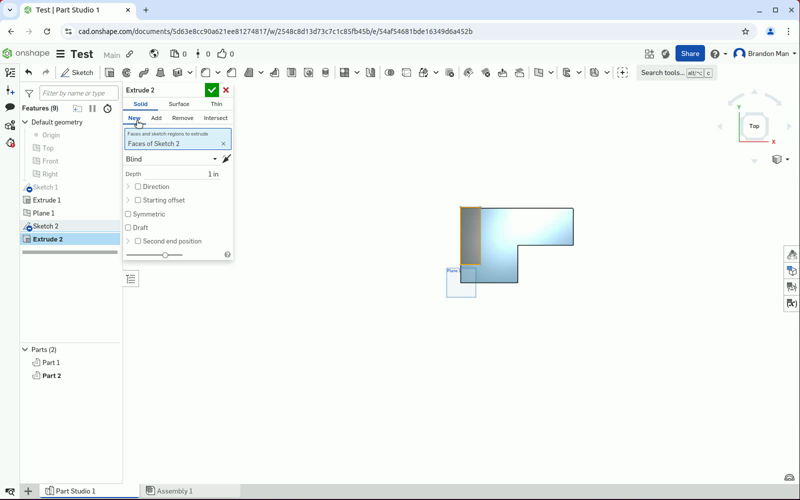
key(tab, 4)
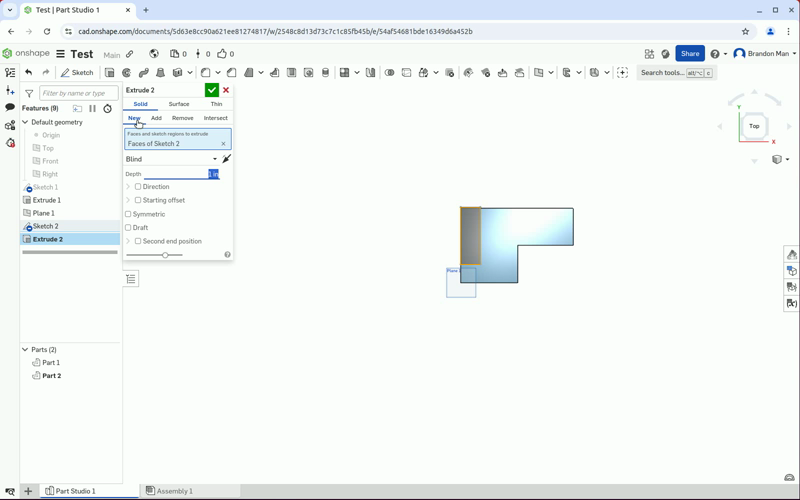
text(7.703)
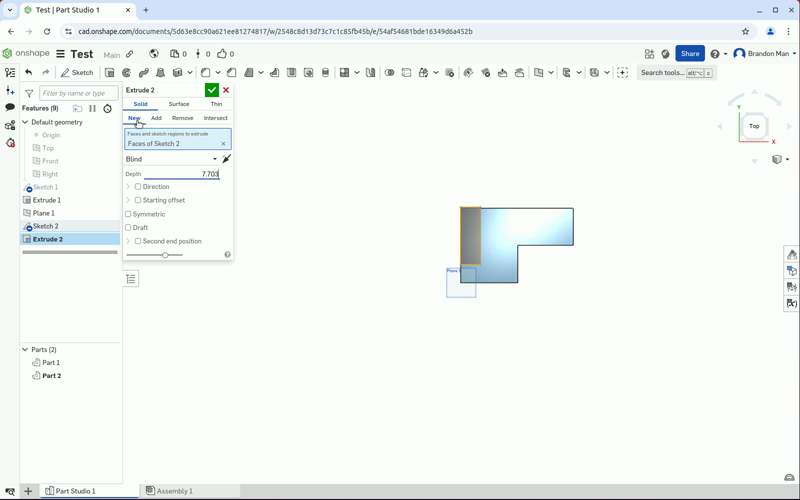
key(enter)
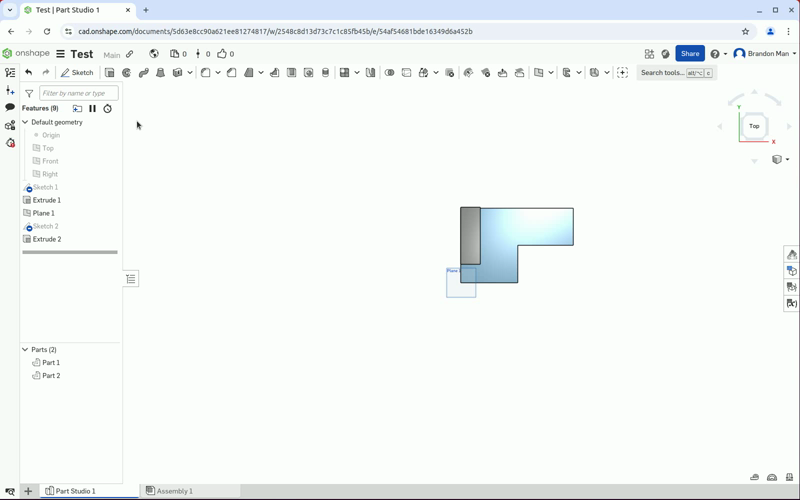
key(shift+h)
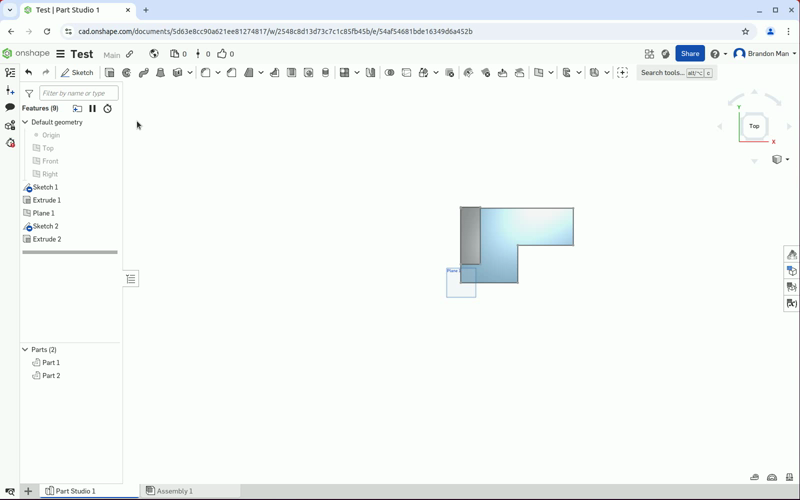
key(shift+h)
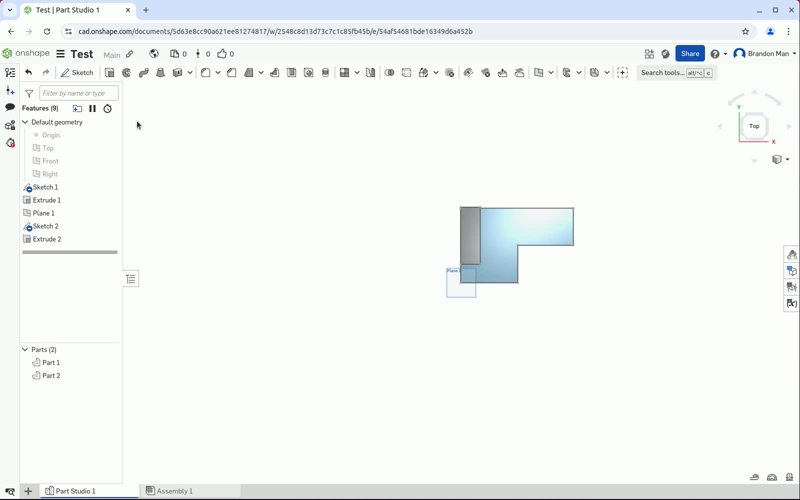
key(shift+7)
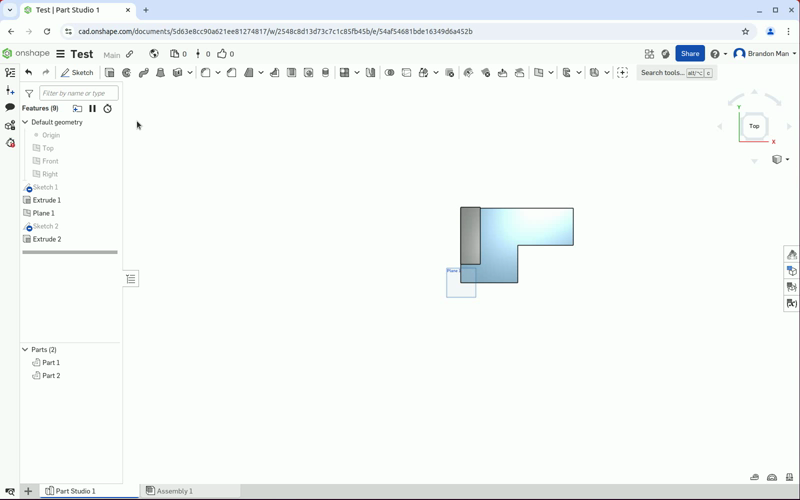
key(up, 3)
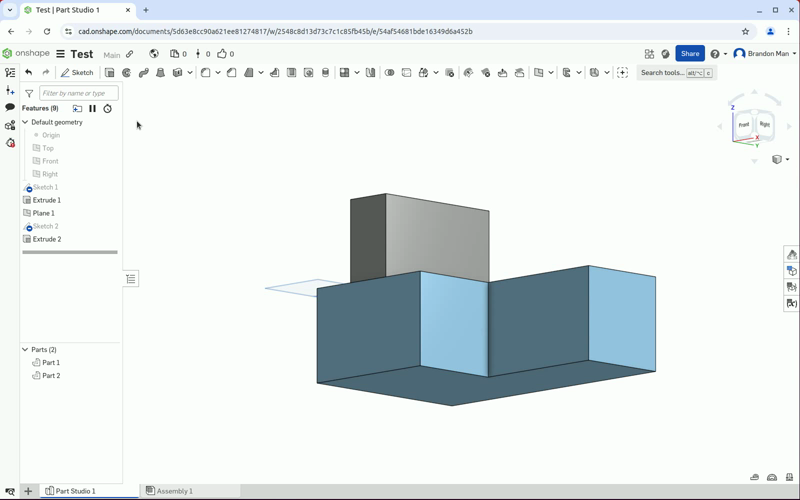
key(left, 3)
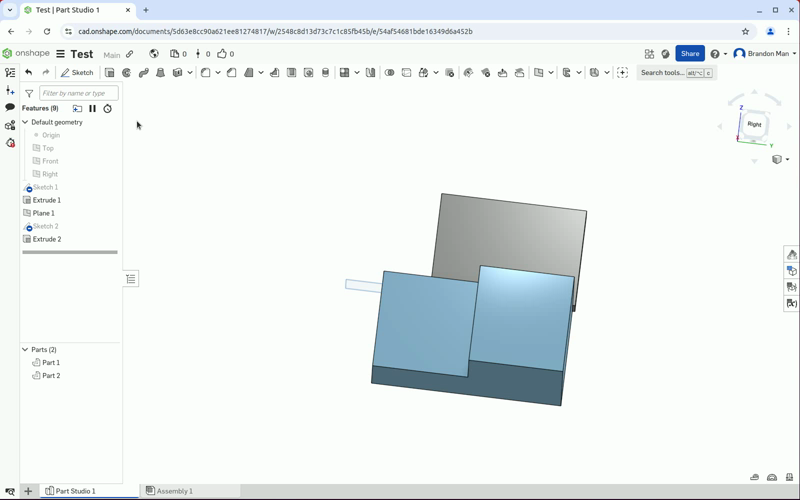
key(right, 3)
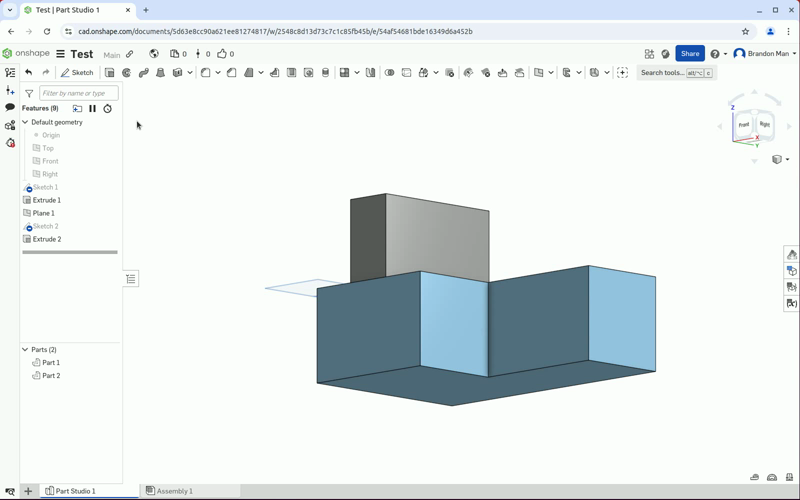
key(down, 3)
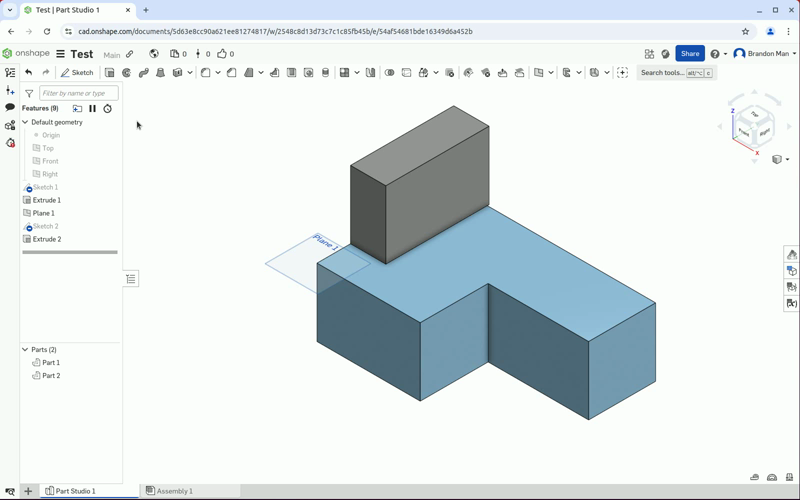
mouse_move(73, 189)
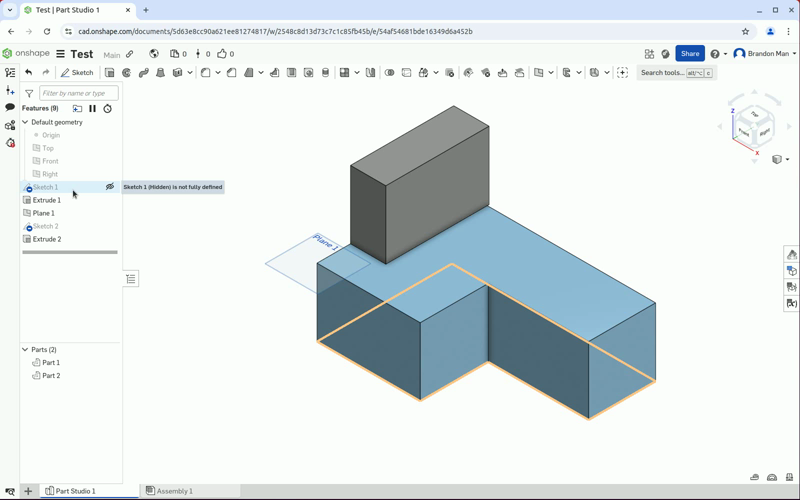
click(73, 189)